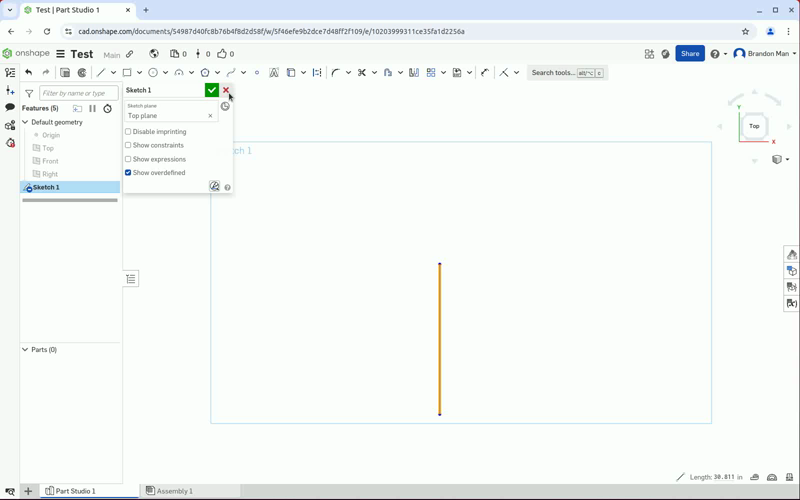
key(shift+h)
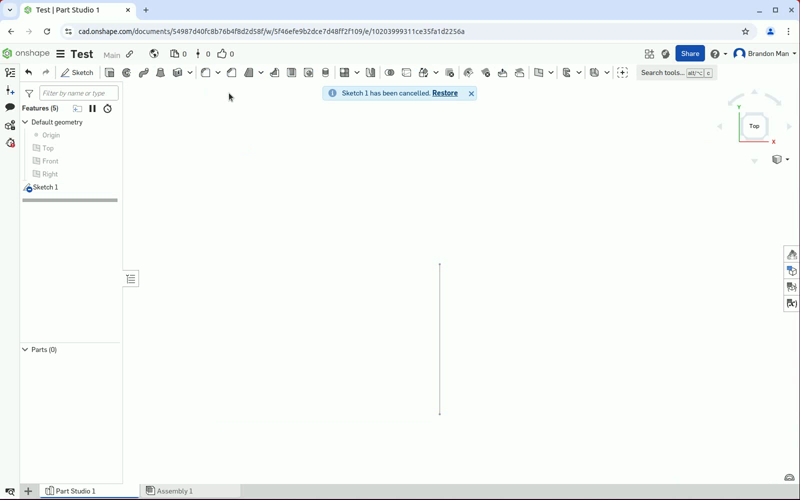
key(shift+s)
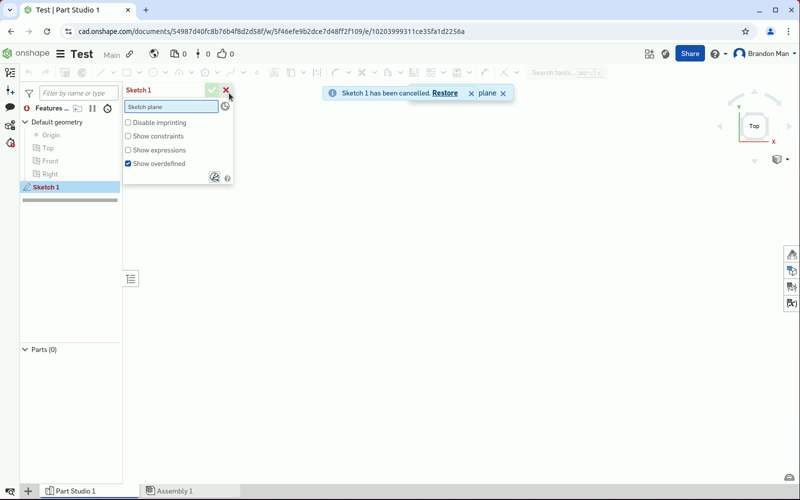
mouse_move(73, 150)
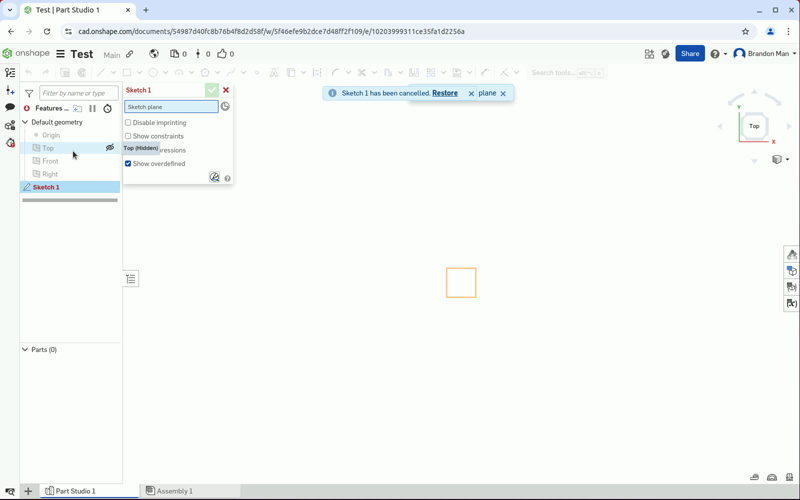
click(73, 150)
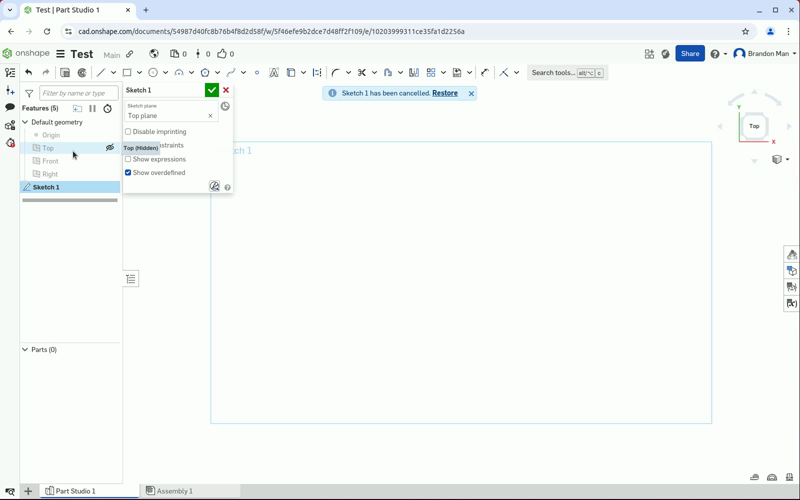
mouse_move(73, 352)
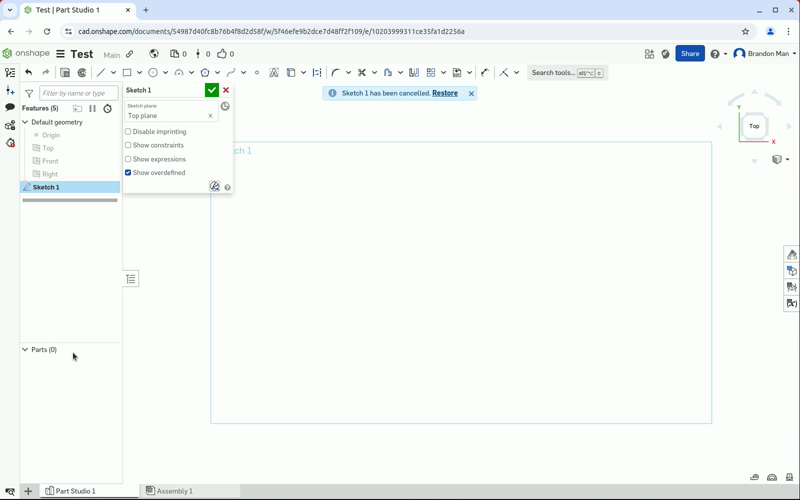
key(y)
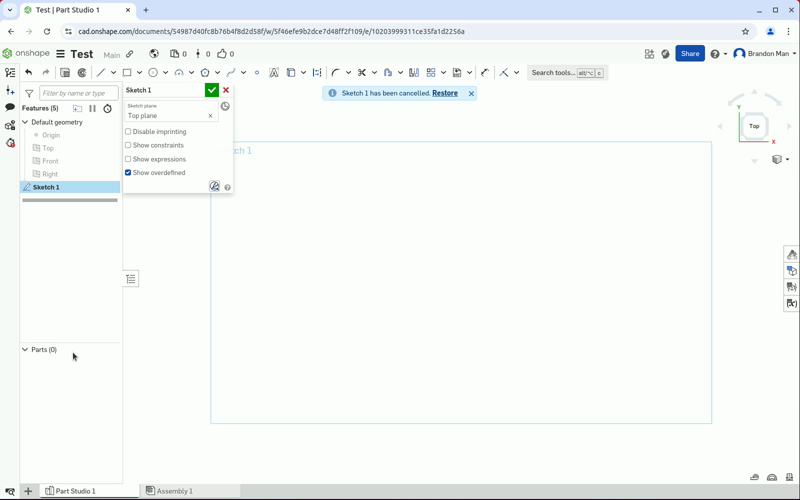
key(l)
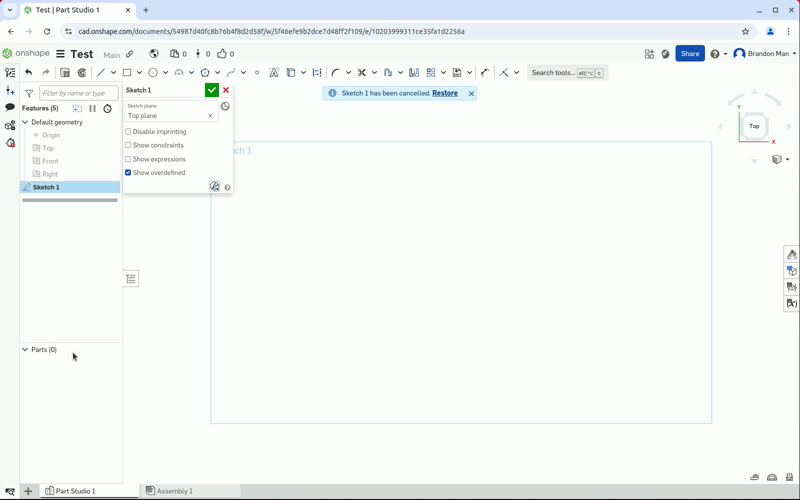
key_down(shift)
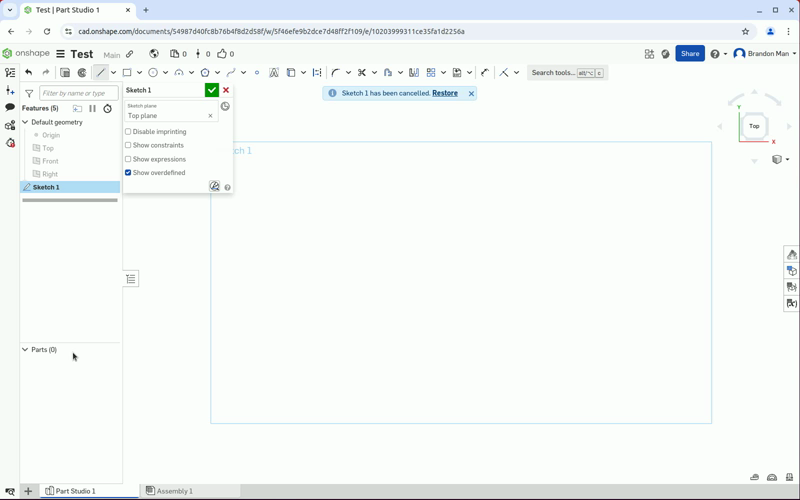
mouse_move(349, 282)
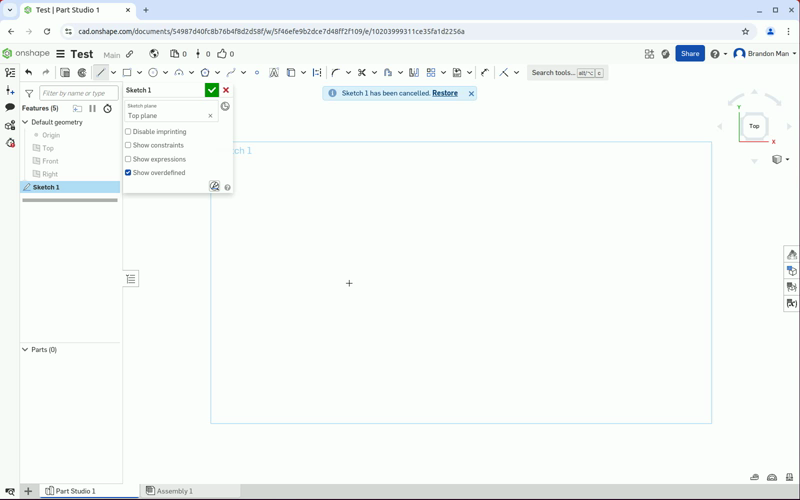
click(349, 282)
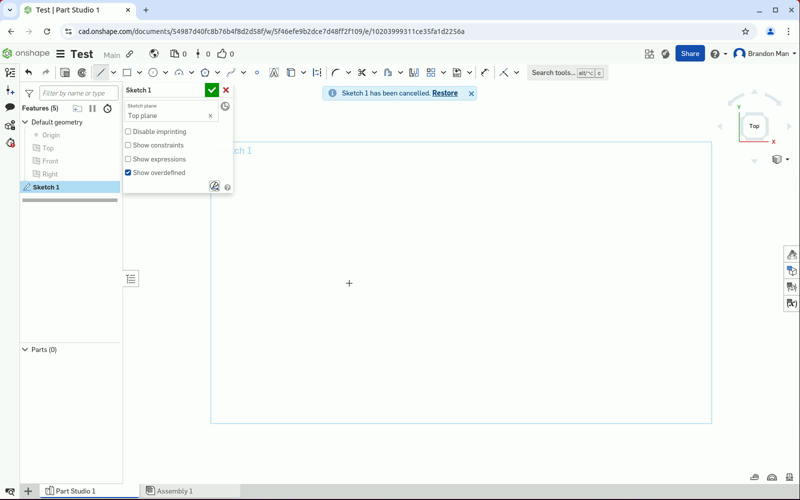
key_up(shift)
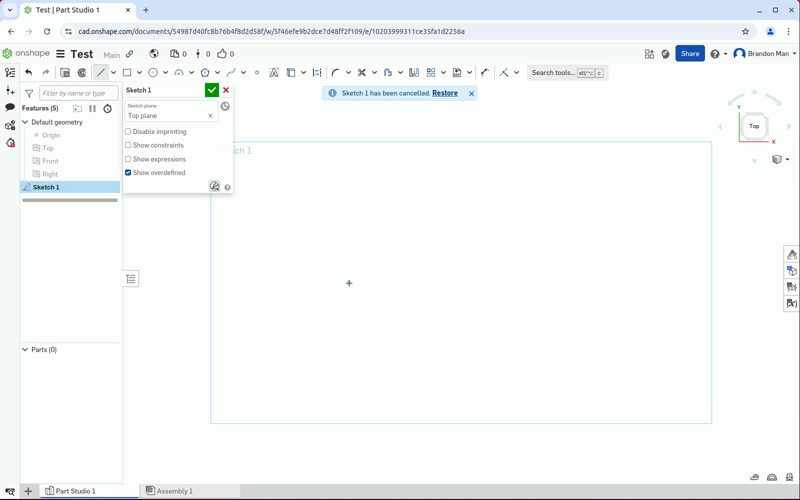
key_down(shift)
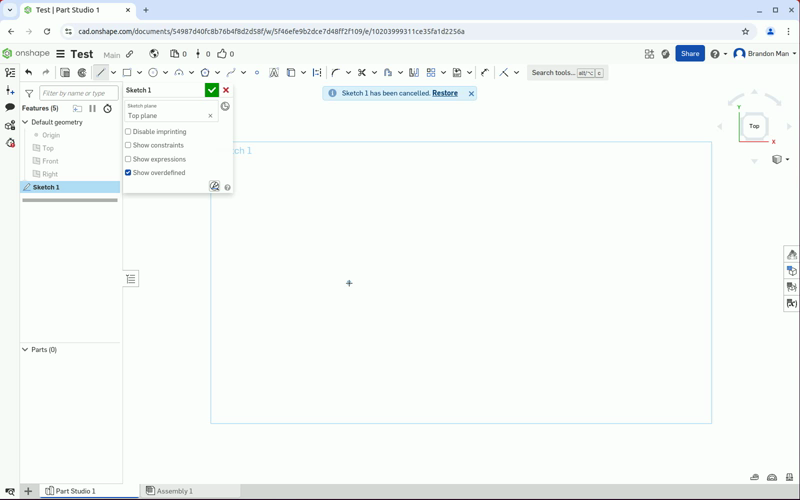
mouse_move(405, 378)
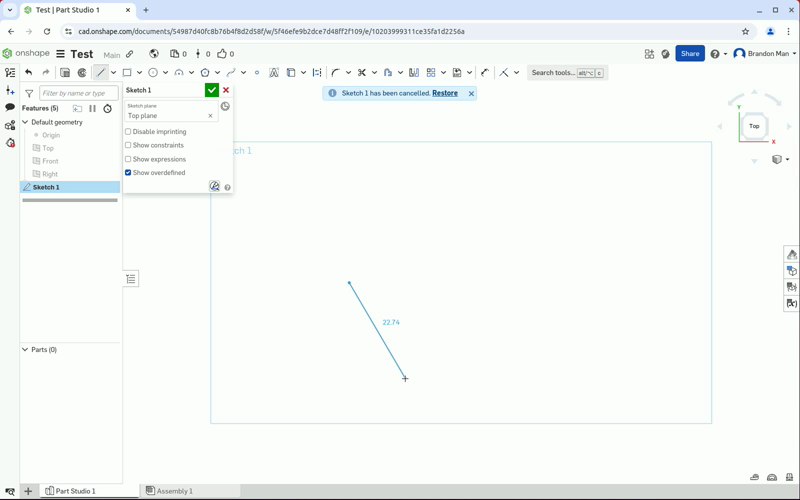
click(405, 378)
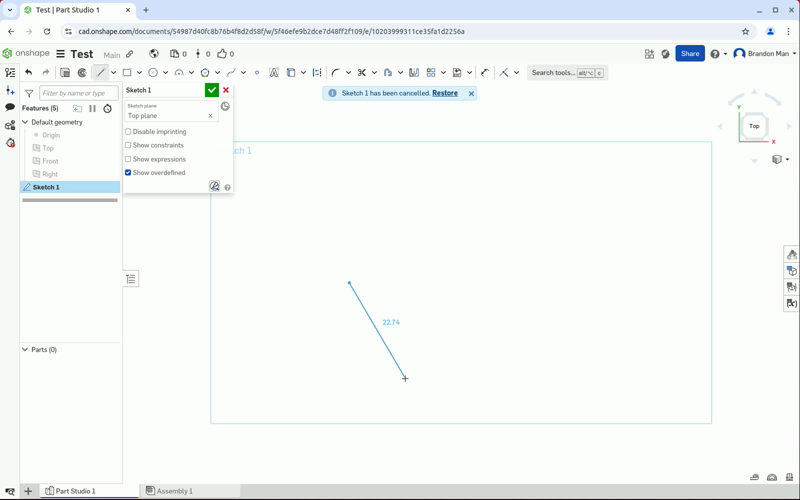
key_up(shift)
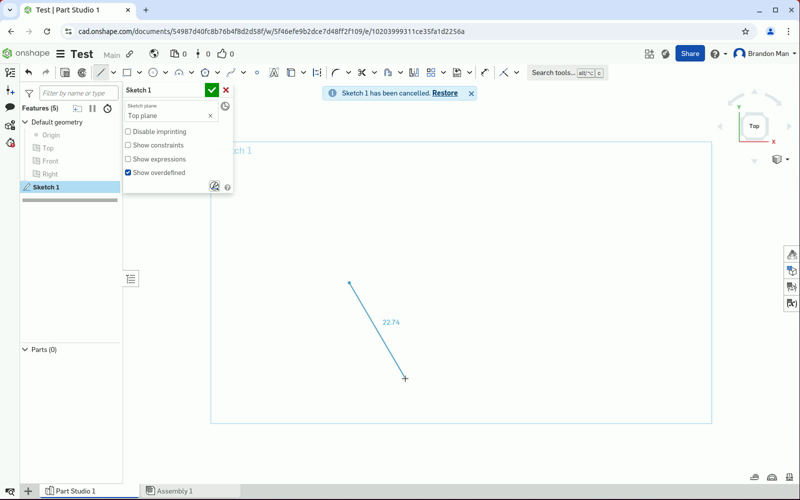
key_down(shift)
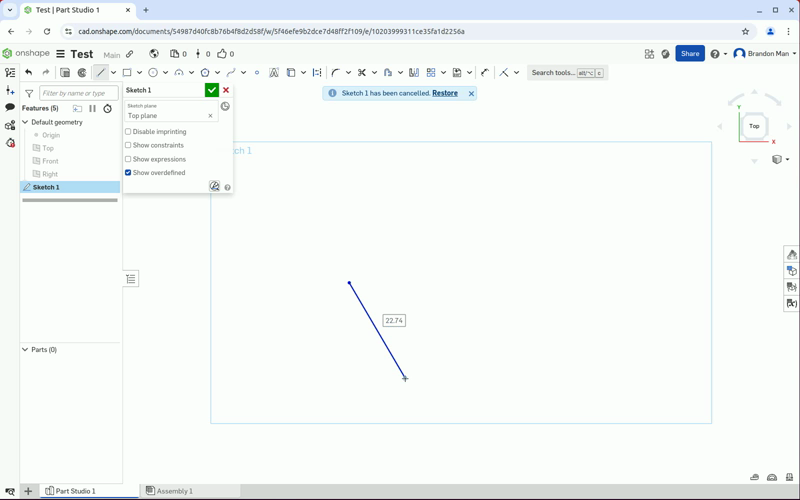
mouse_move(514, 378)
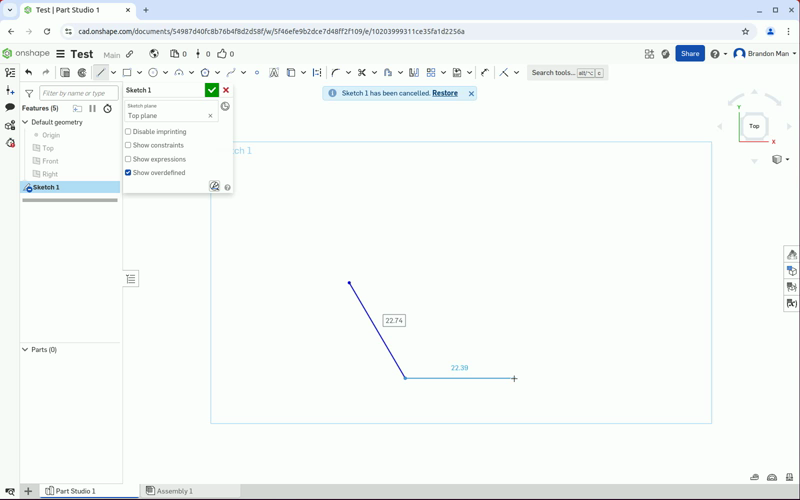
click(514, 378)
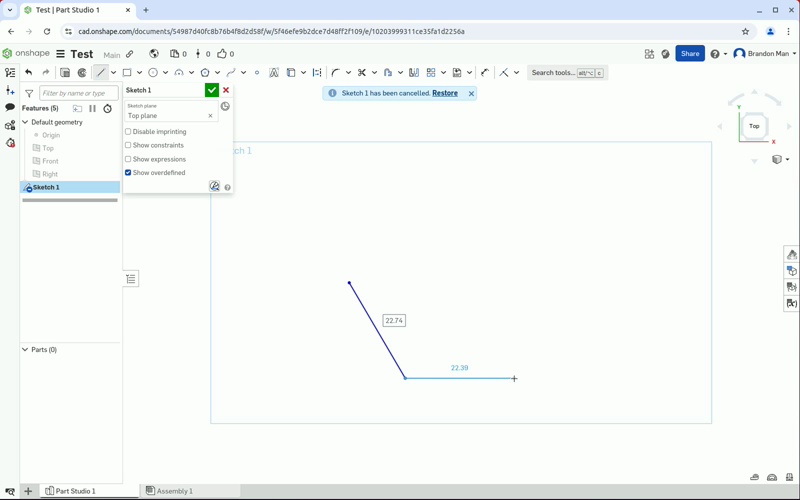
key_up(shift)
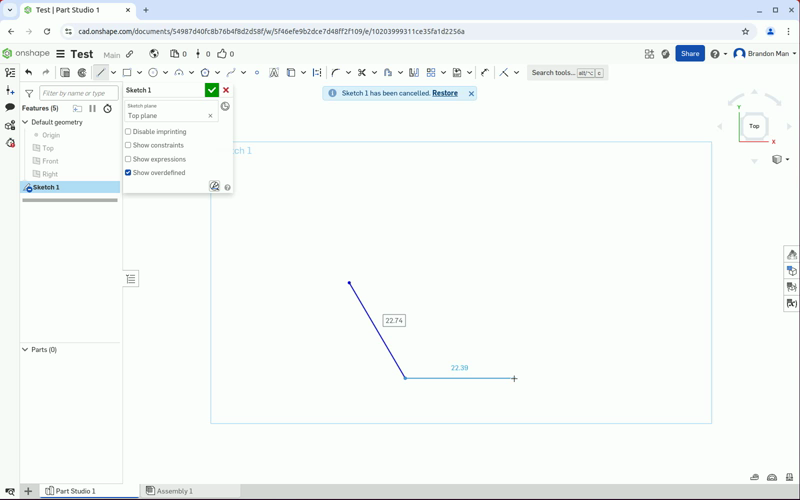
key_down(shift)
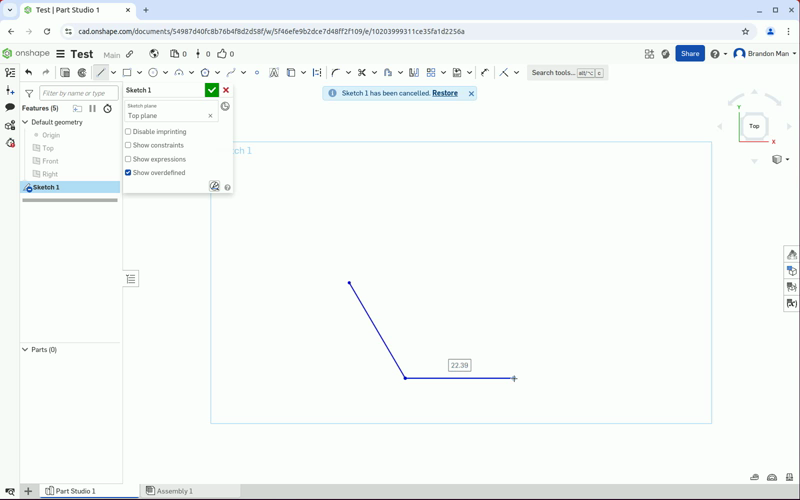
mouse_move(569, 282)
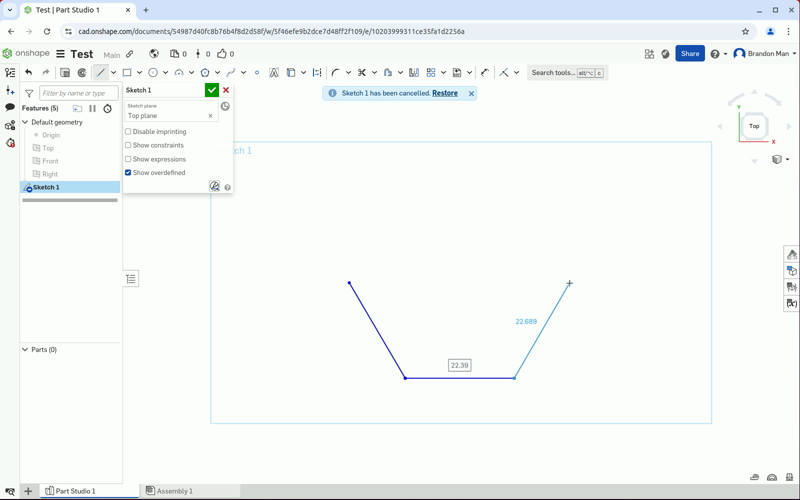
click(569, 282)
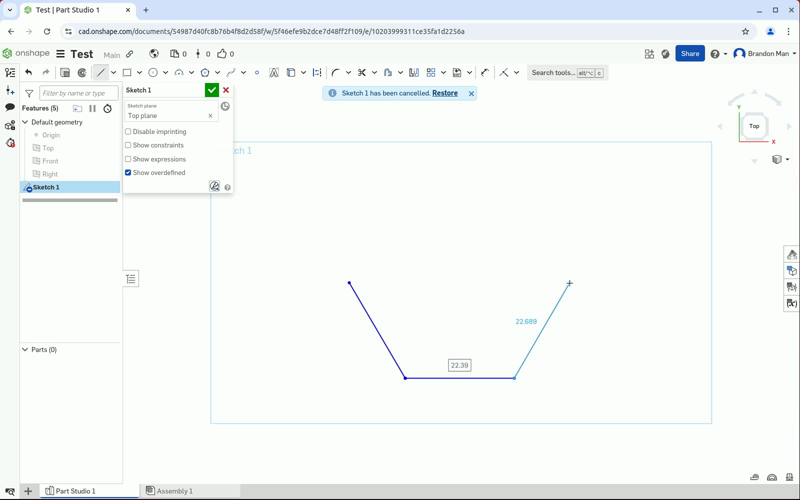
key_up(shift)
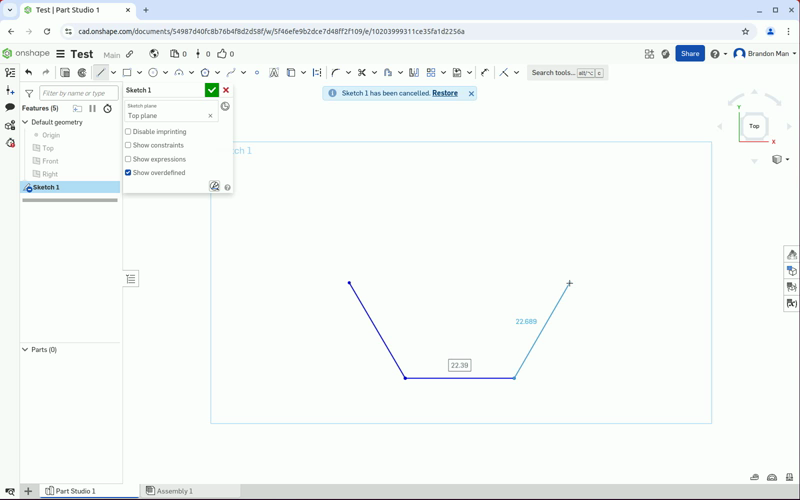
key_down(shift)
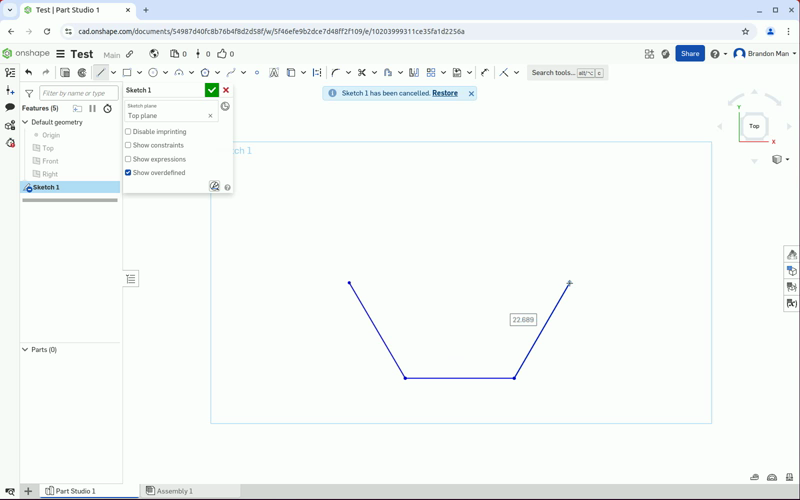
mouse_move(514, 187)
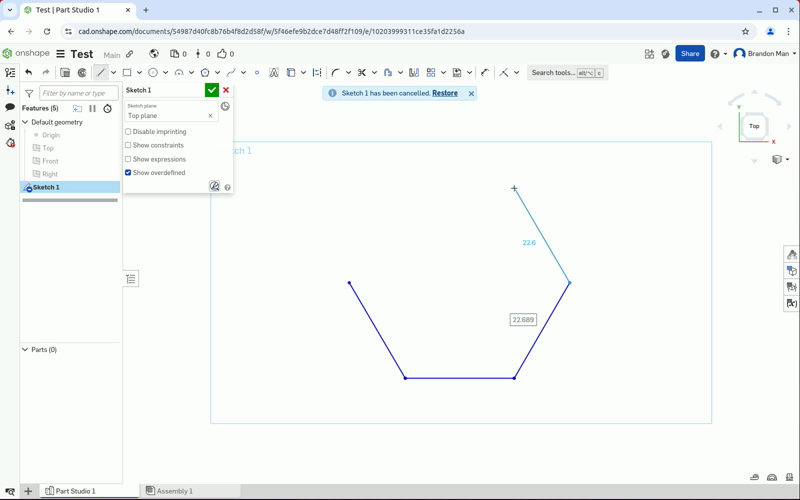
click(514, 187)
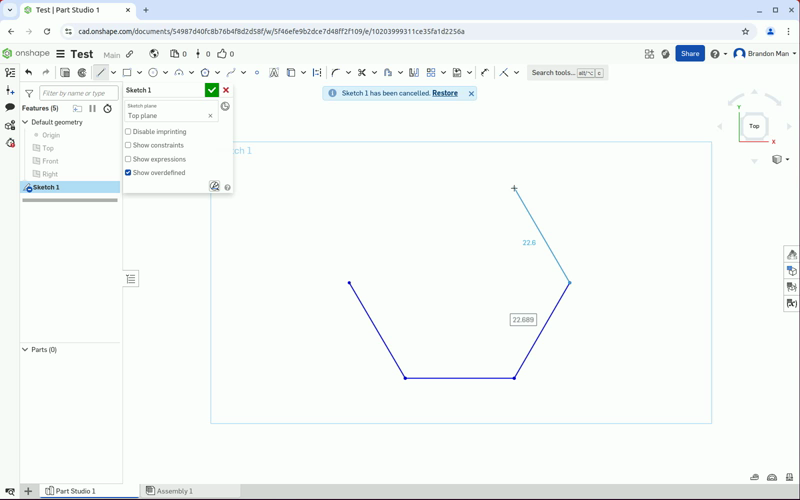
key_up(shift)
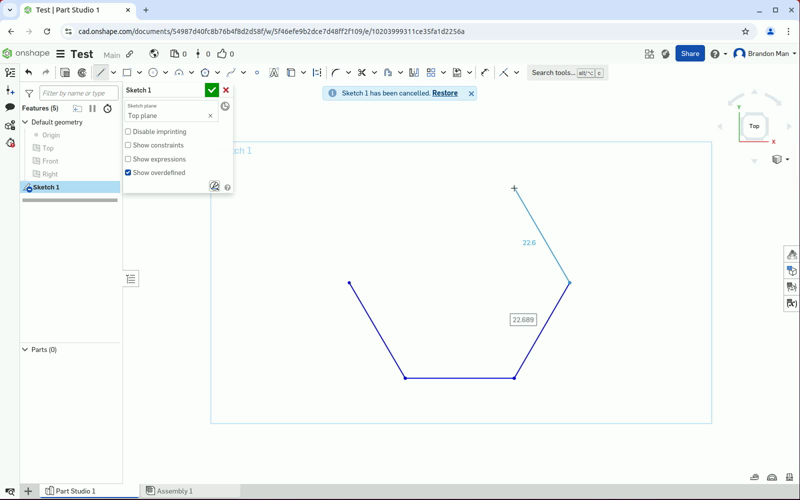
key_down(shift)
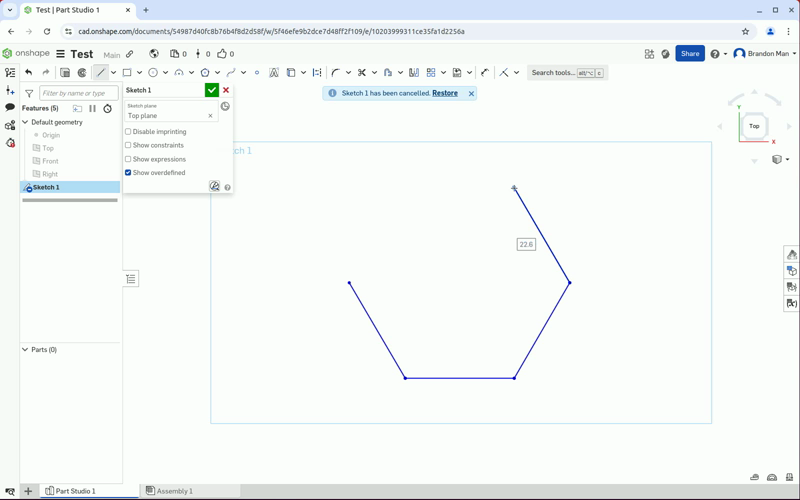
mouse_move(405, 187)
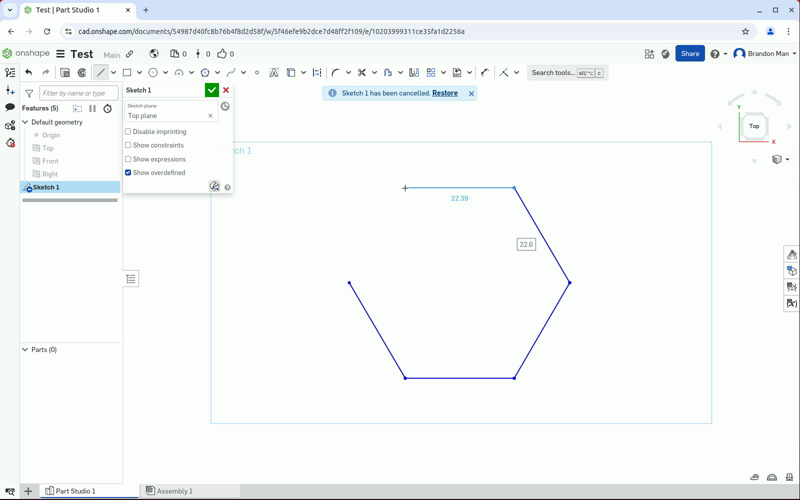
click(405, 187)
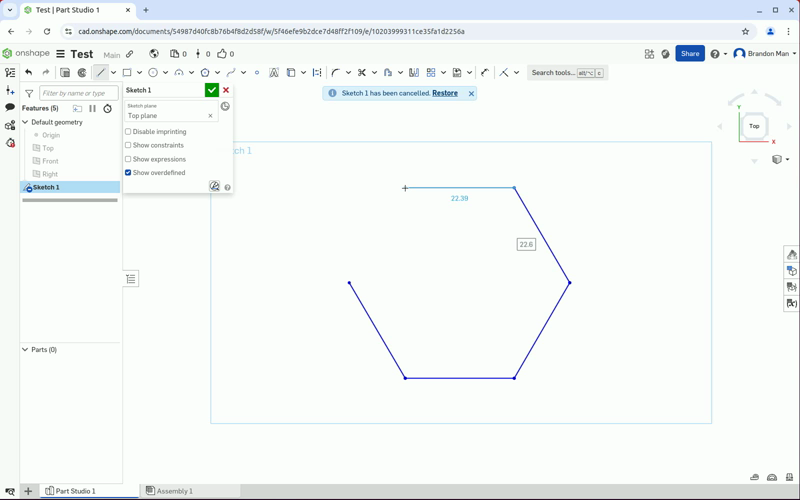
key_up(shift)
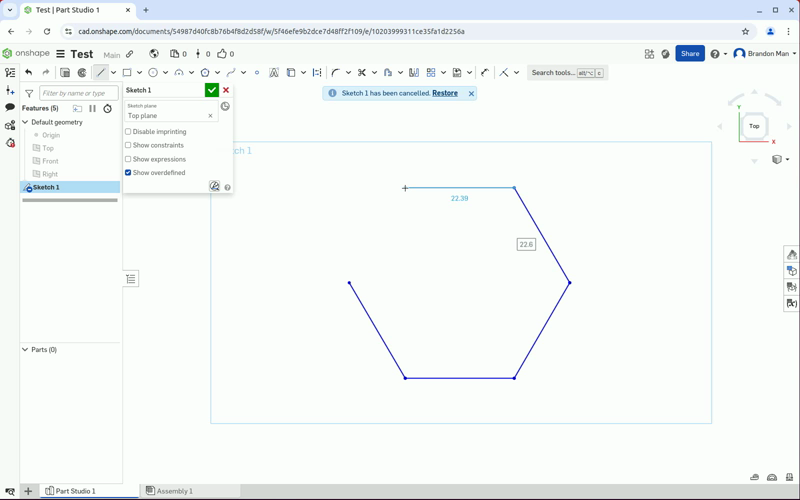
key_down(shift)
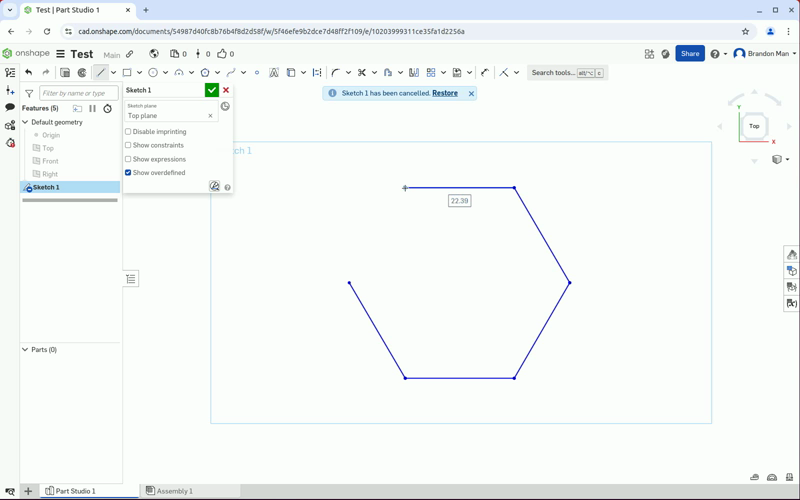
mouse_move(349, 282)
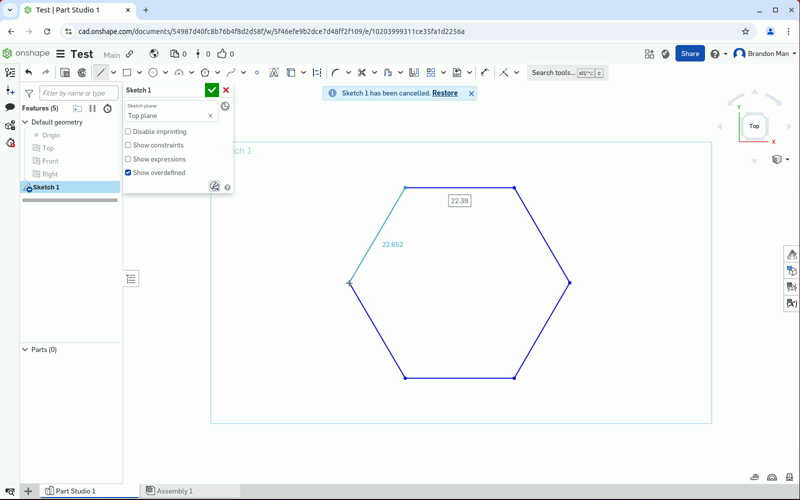
key_up(shift)
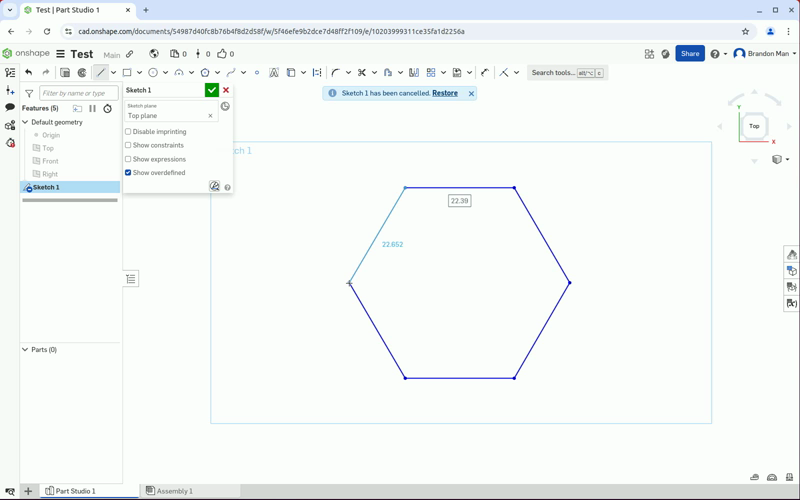
click(349, 282)
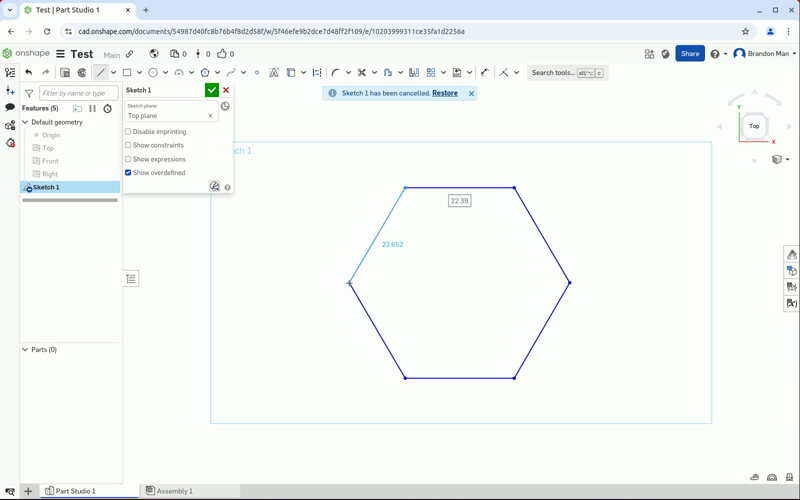
key(esc)
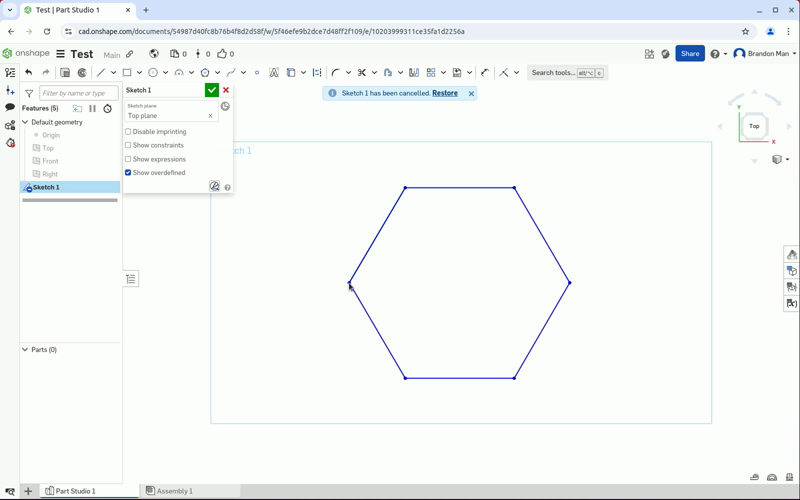
mouse_move(528, 277)
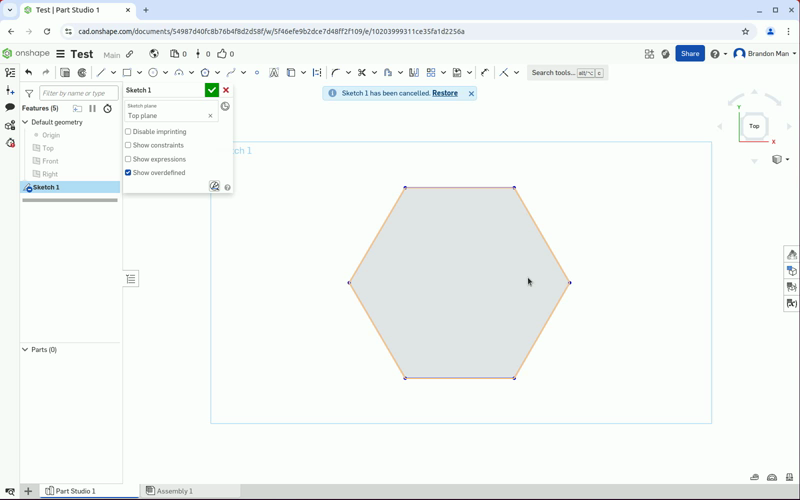
click(528, 277)
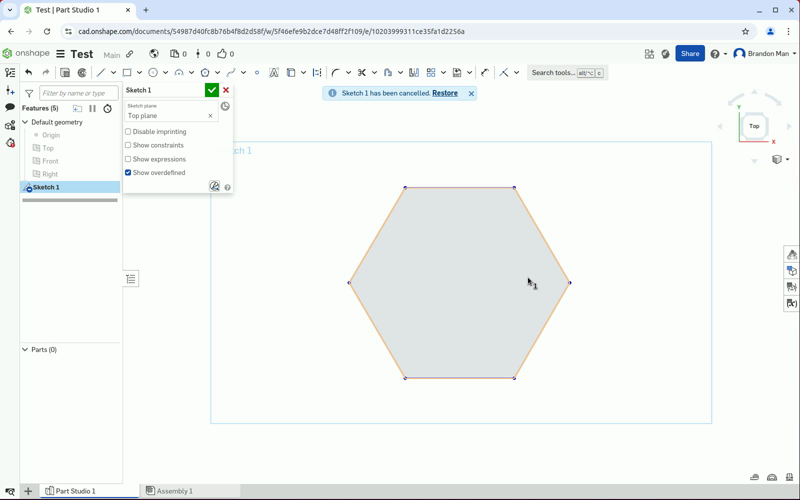
mouse_move(73, 352)
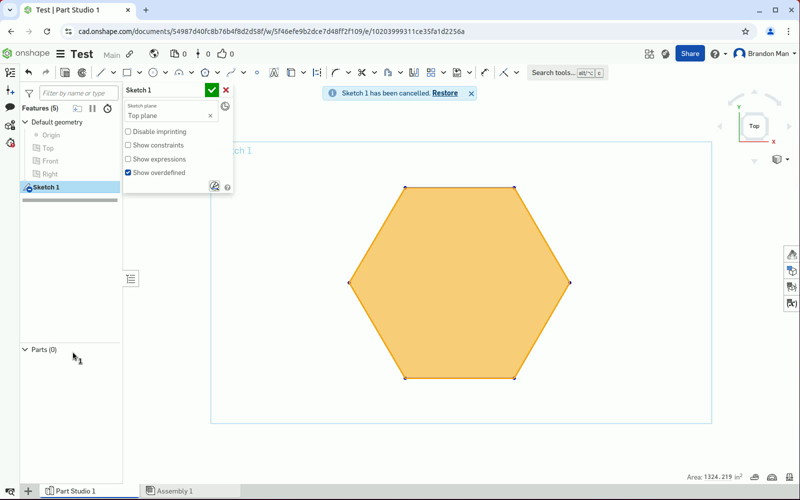
key(shift+y)
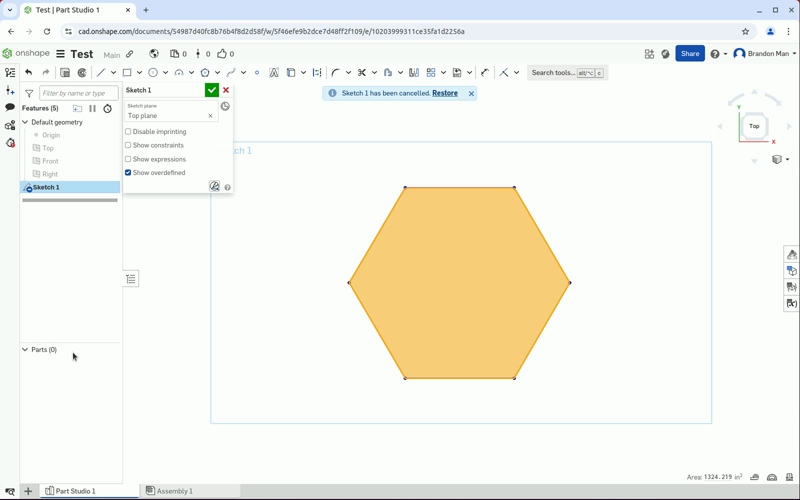
key(shift+e)
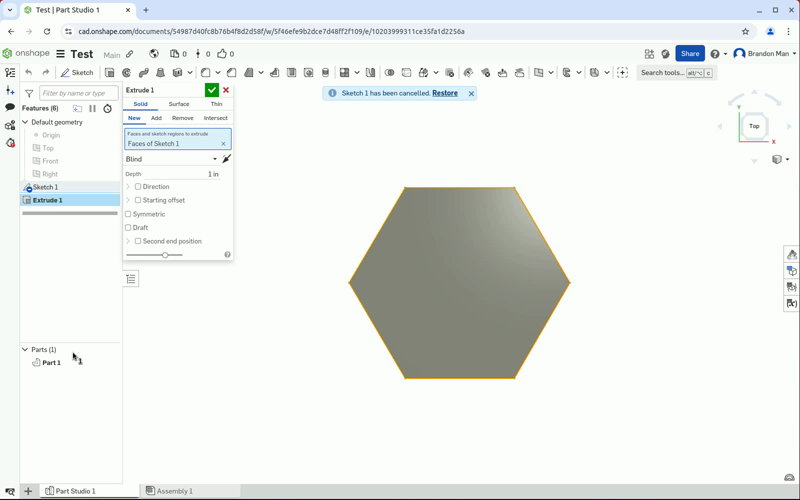
mouse_move(143, 106)
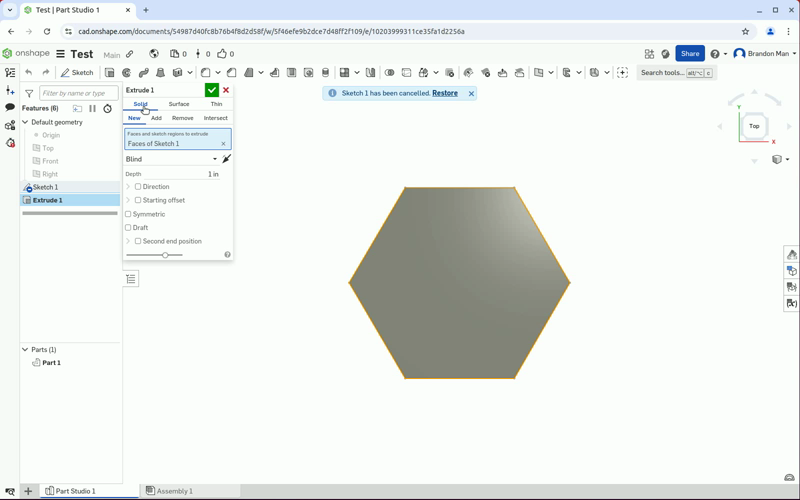
click(143, 106)
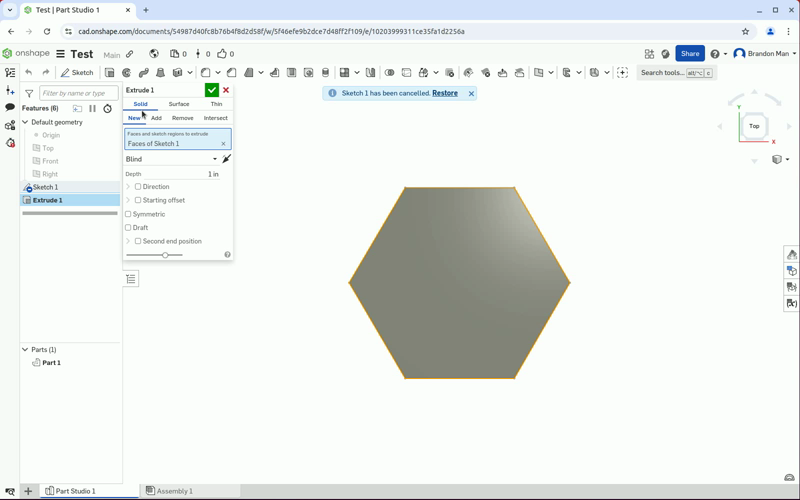
mouse_move(137, 120)
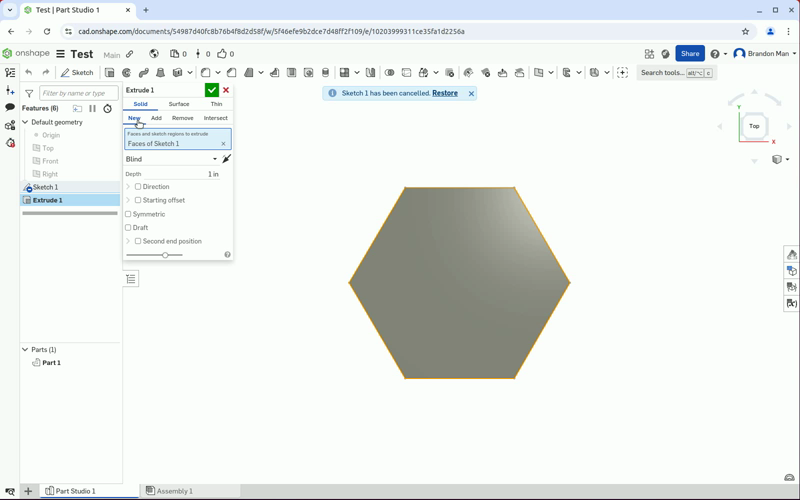
click(137, 120)
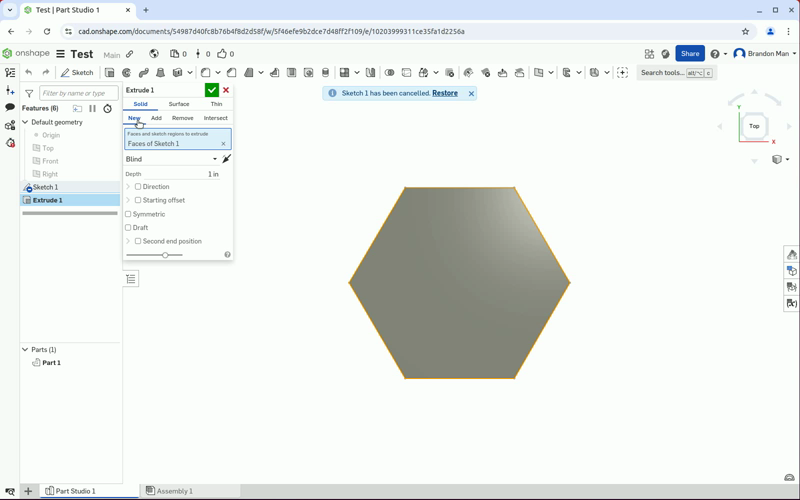
key(tab, 4)
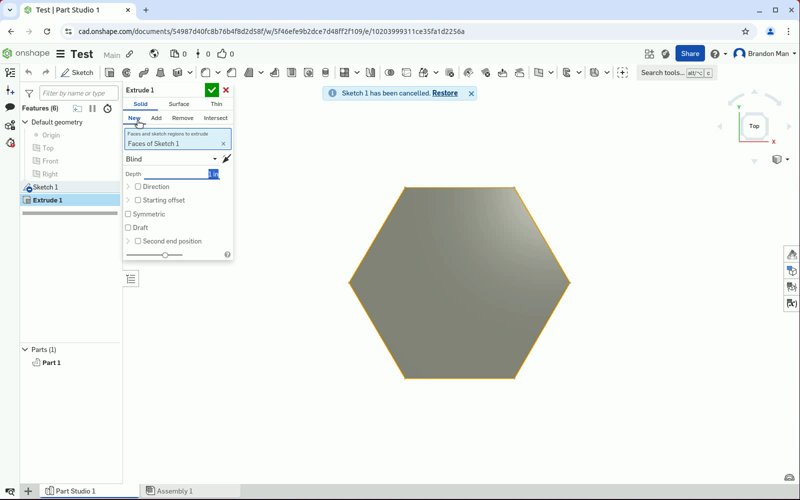
text(15.405)
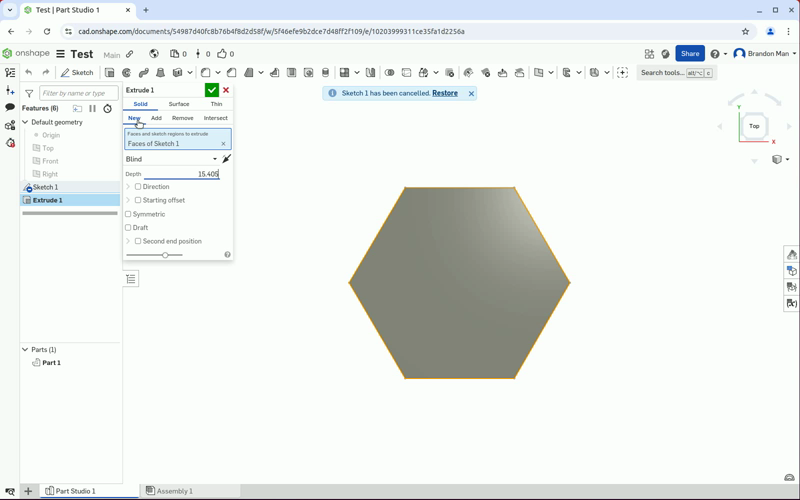
key(enter)
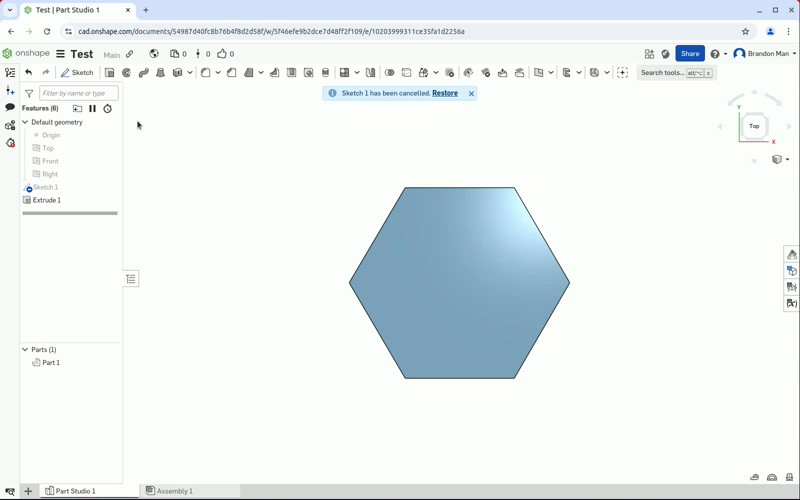
key(shift+h)
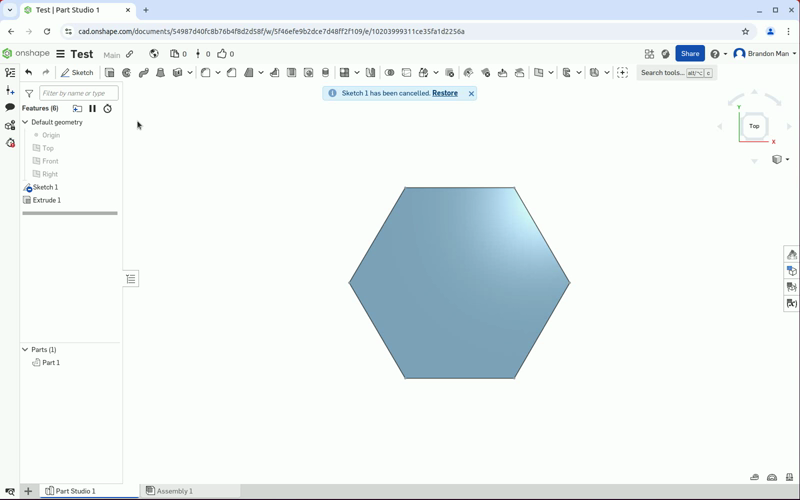
key(shift+h)
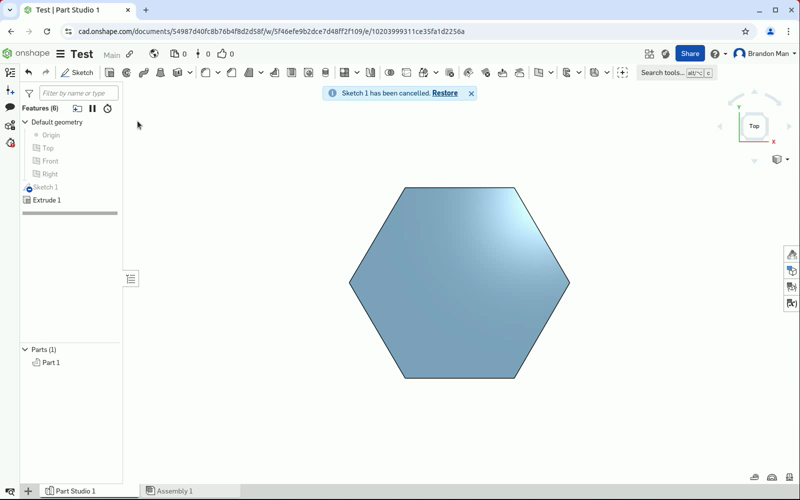
mouse_move(73, 189)
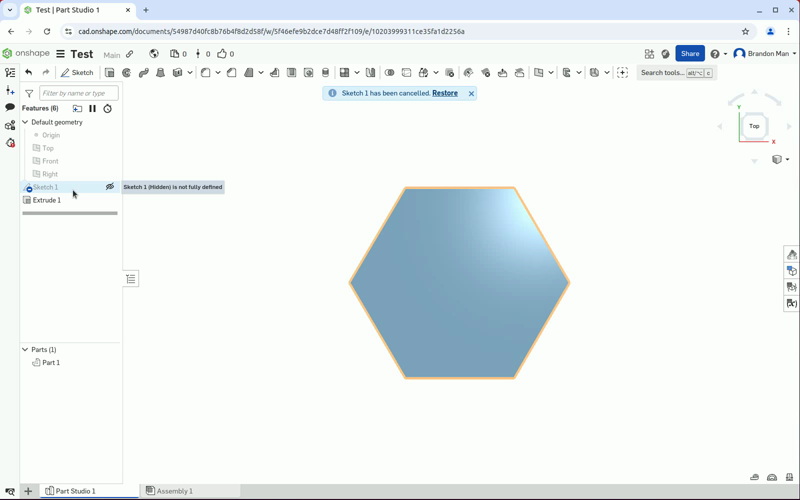
click(73, 189)
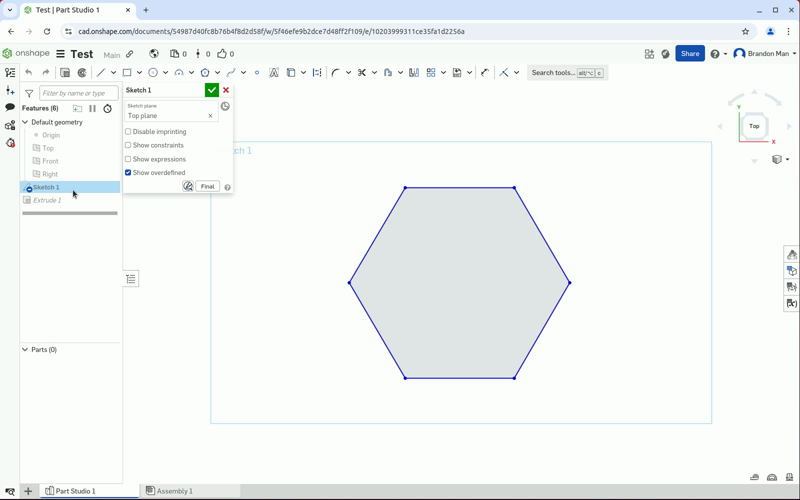
mouse_move(229, 92)
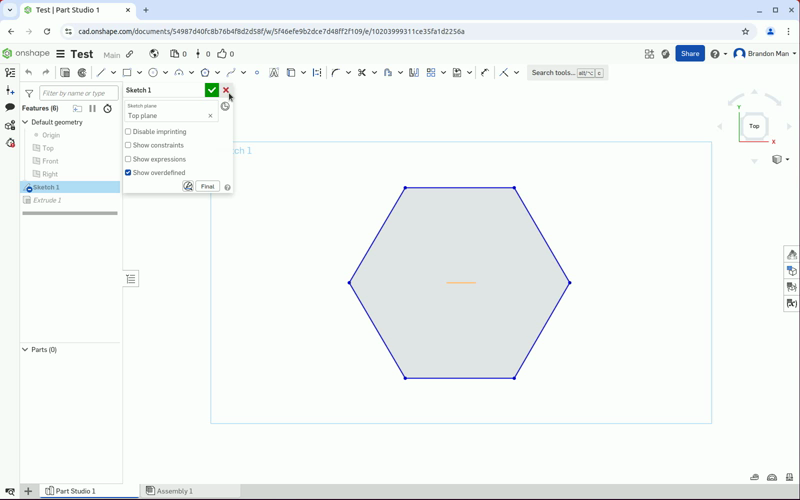
click(229, 92)
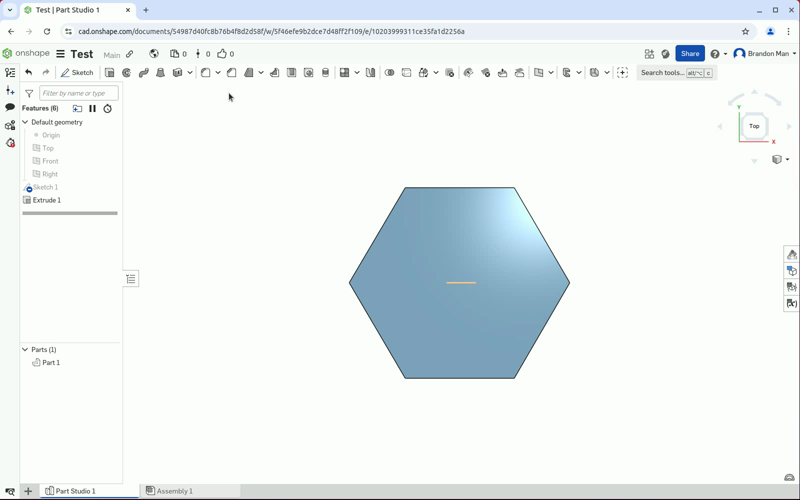
mouse_move(541, 75)
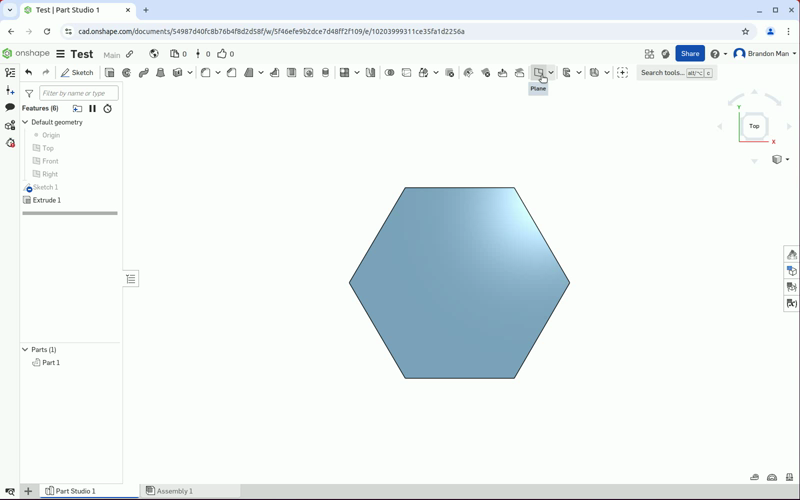
click(541, 75)
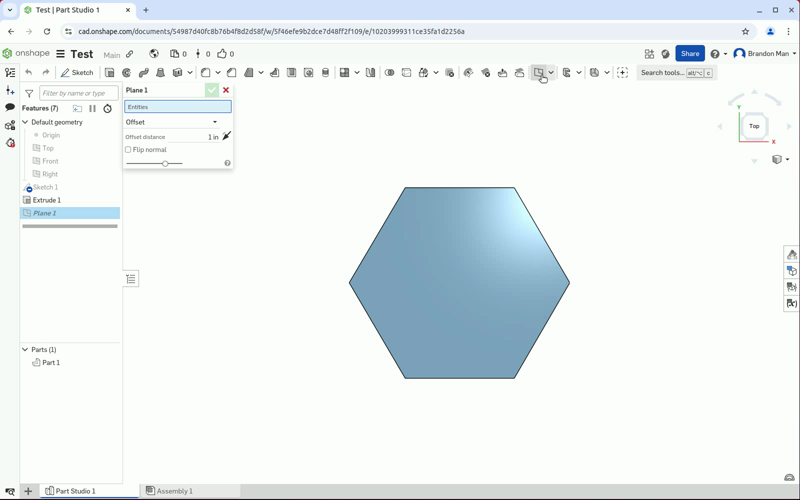
mouse_move(73, 150)
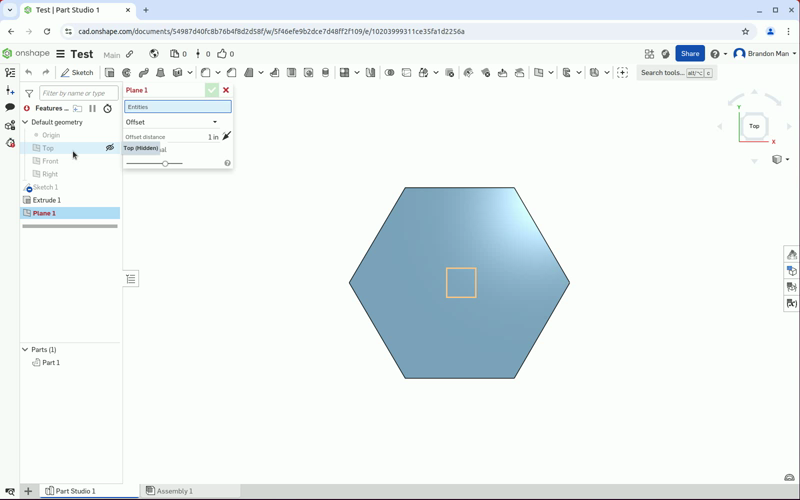
click(73, 150)
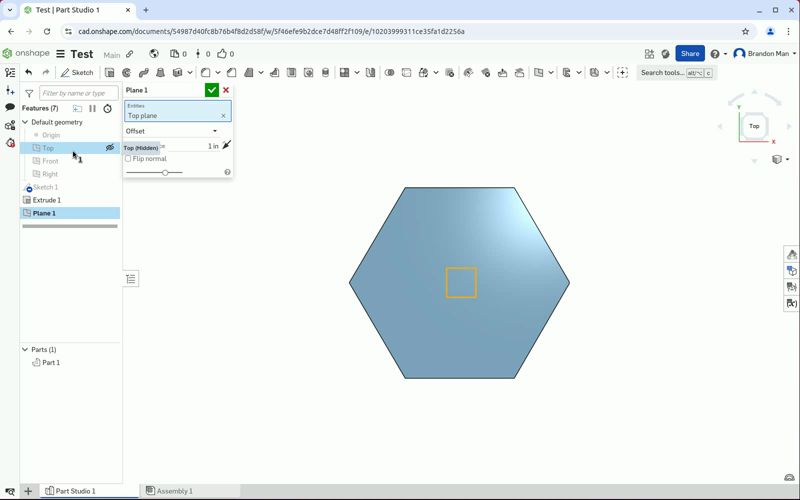
key(tab, 2)
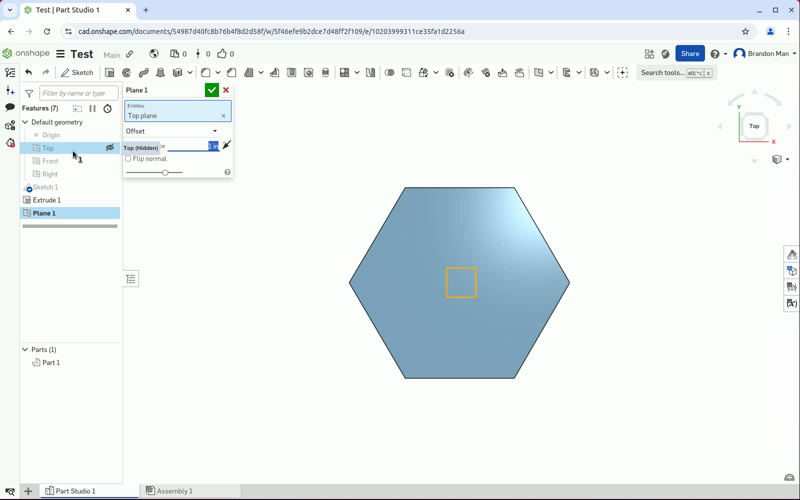
text(15.405)
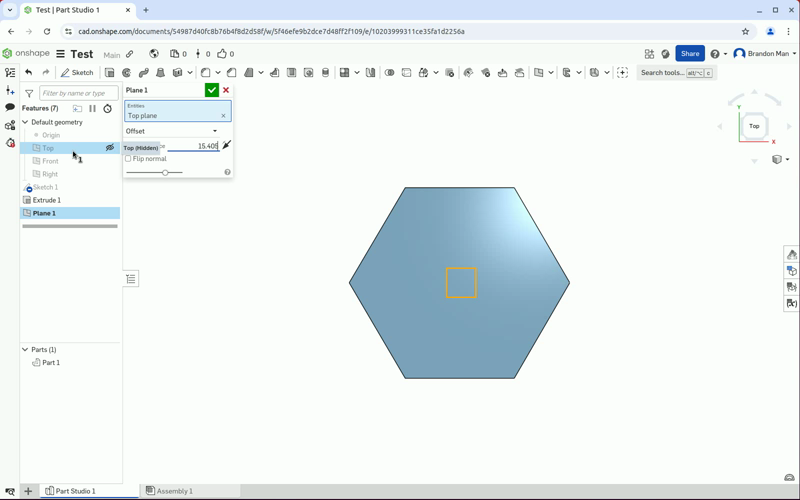
key(enter, 2)
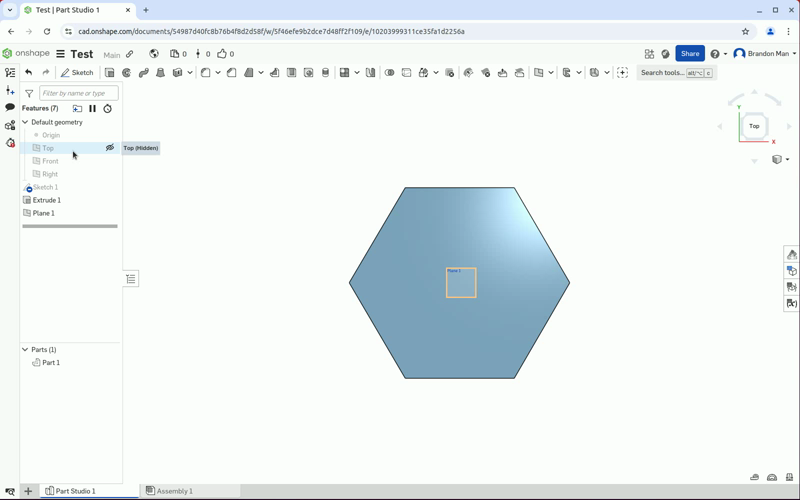
key(shift+s)
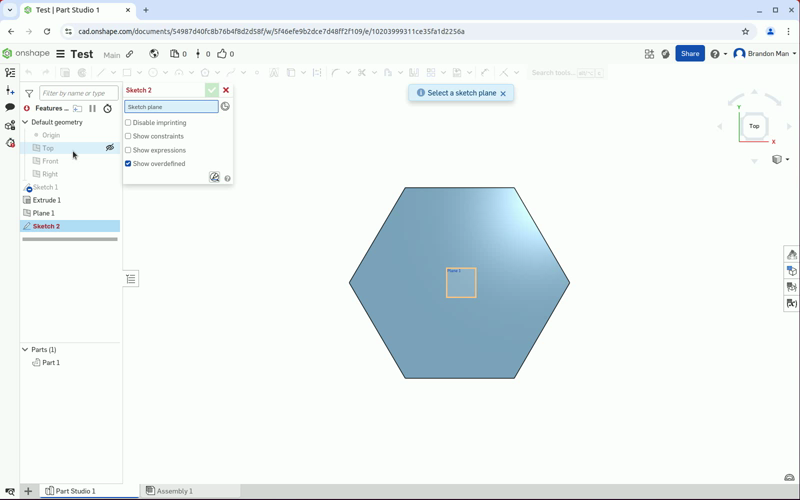
mouse_move(73, 215)
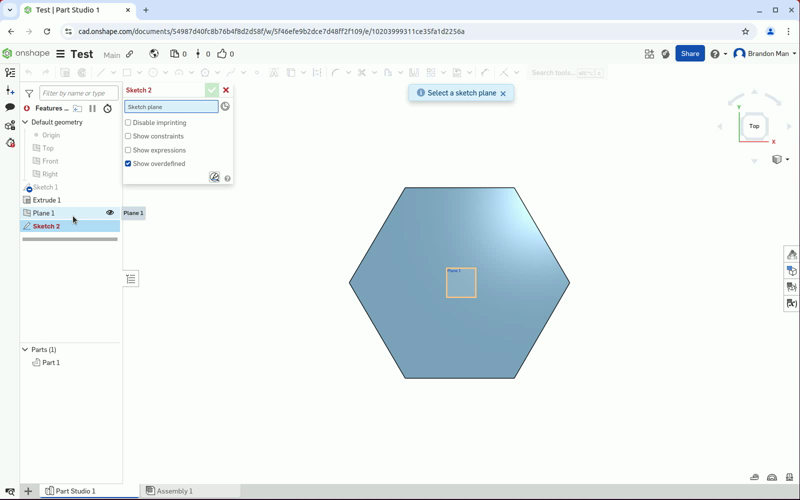
click(73, 215)
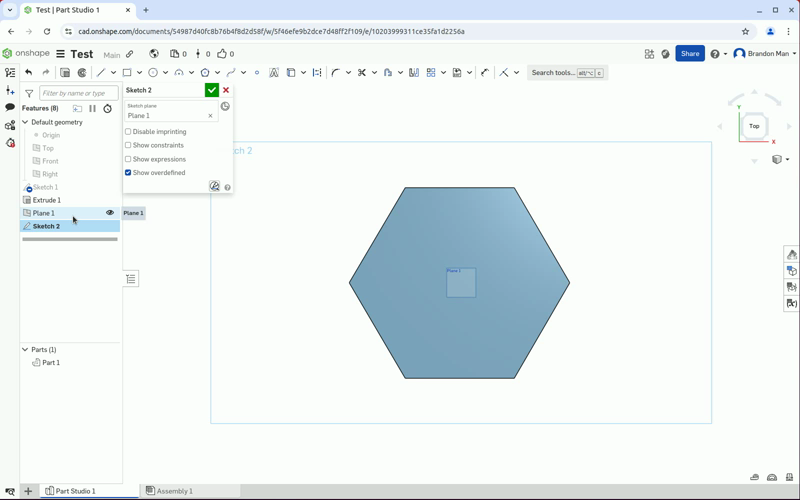
mouse_move(73, 352)
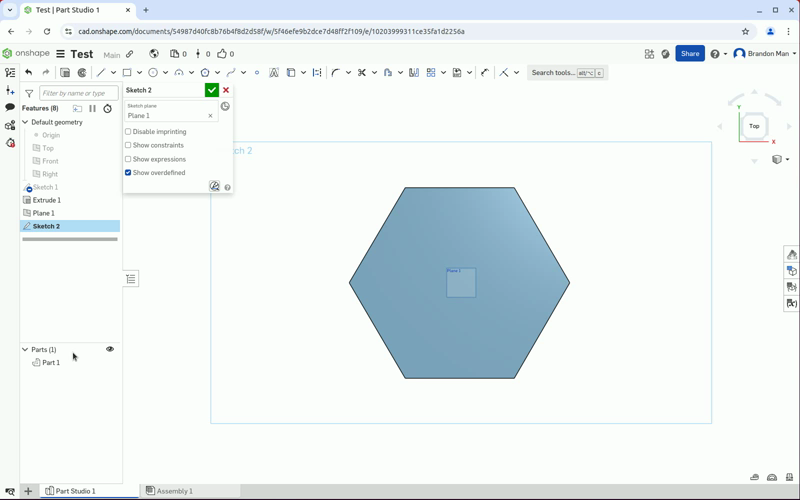
key(y)
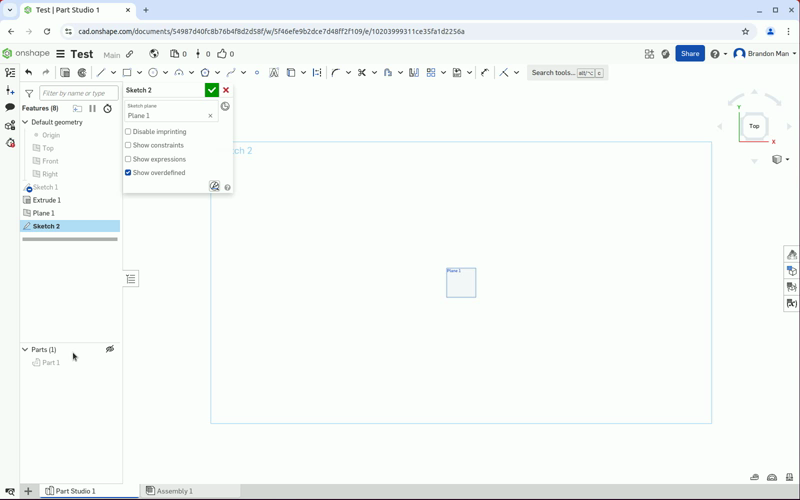
key(c)
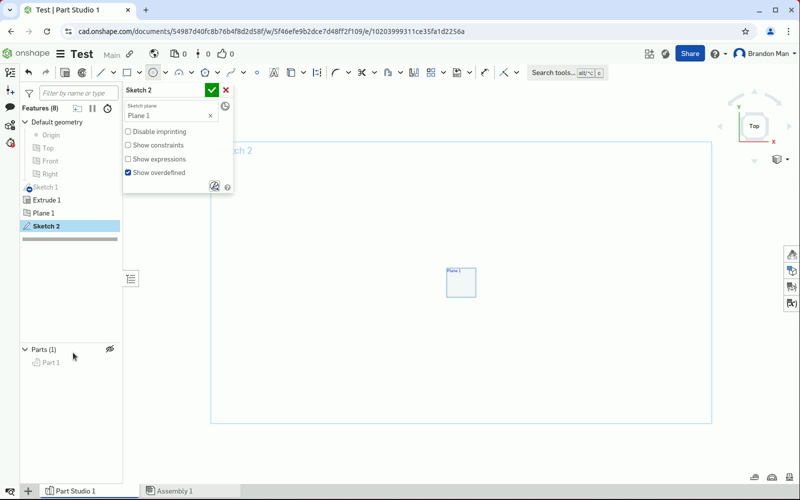
key_down(shift)
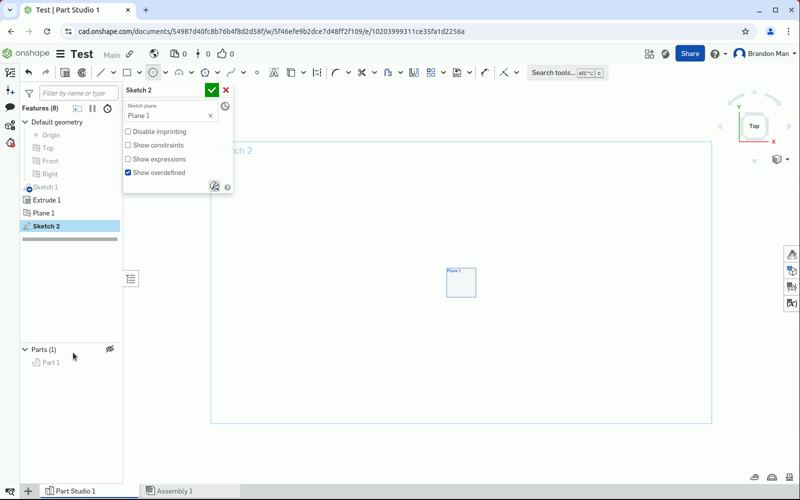
mouse_move(461, 282)
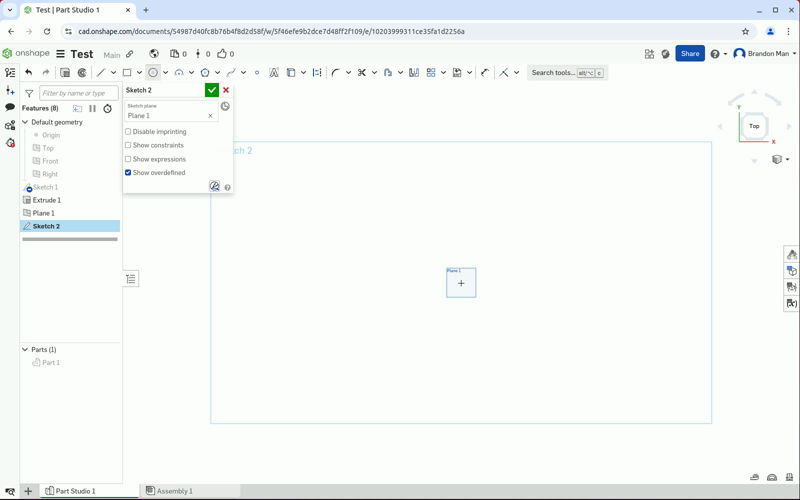
click(461, 282)
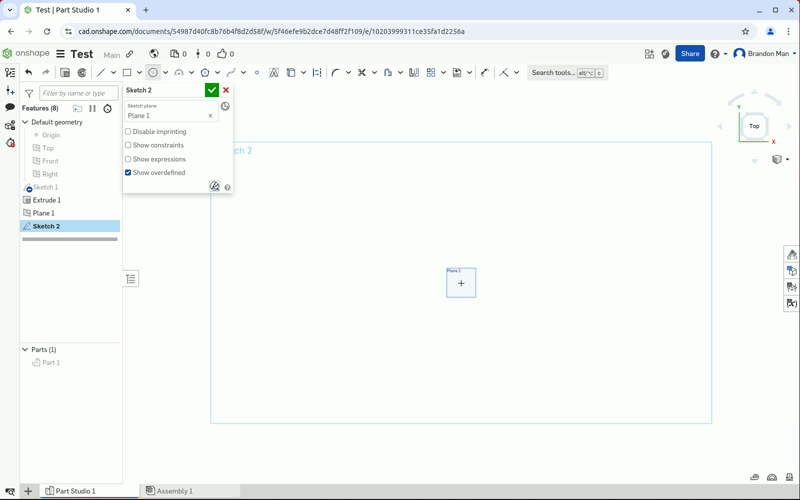
key_up(shift)
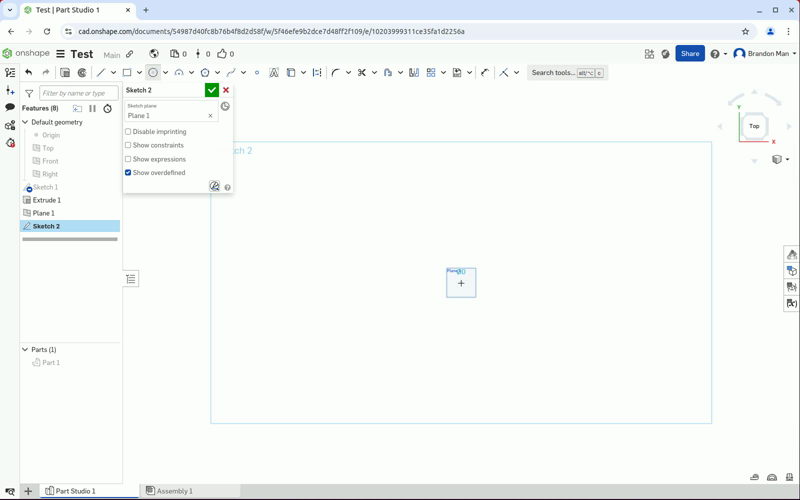
mouse_move(552, 282)
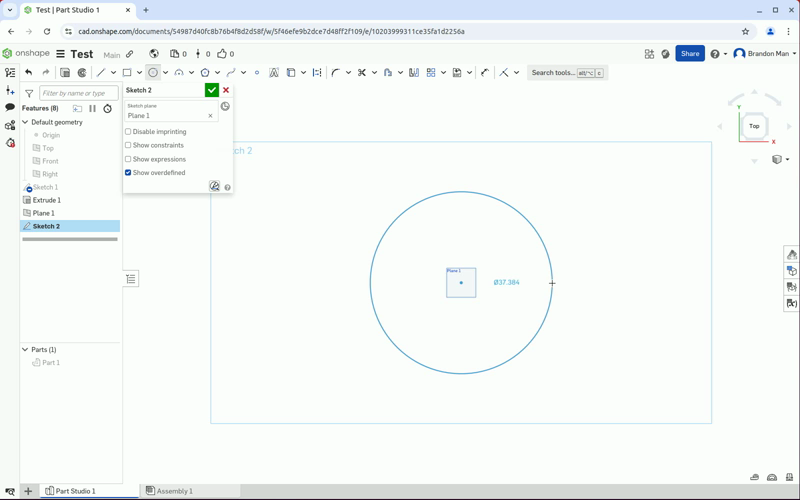
click(552, 282)
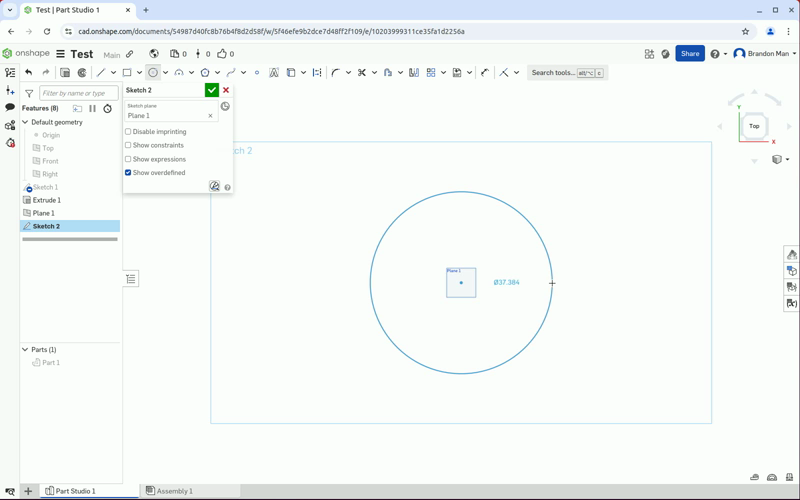
key(esc)
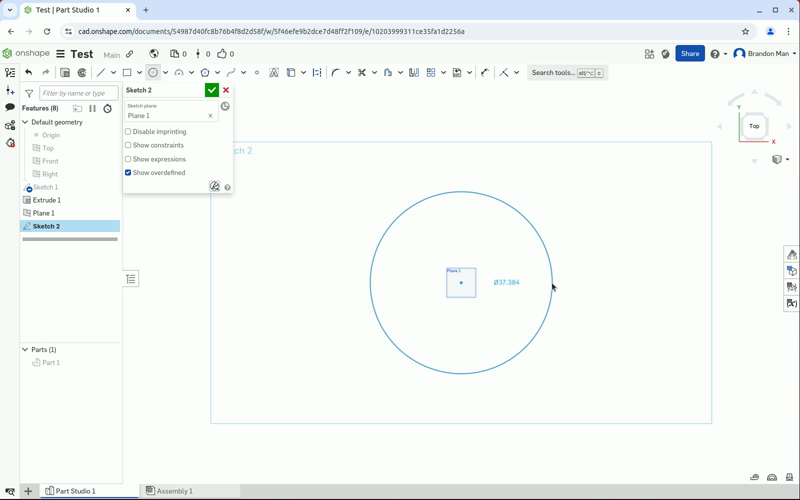
mouse_move(445, 353)
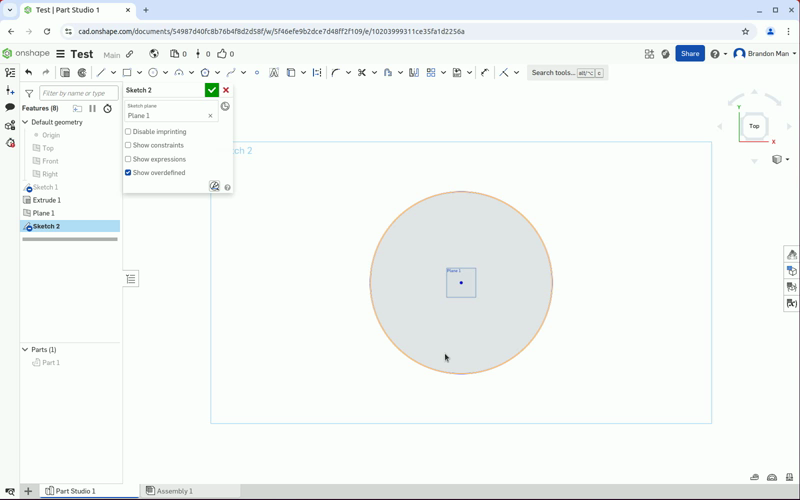
click(445, 353)
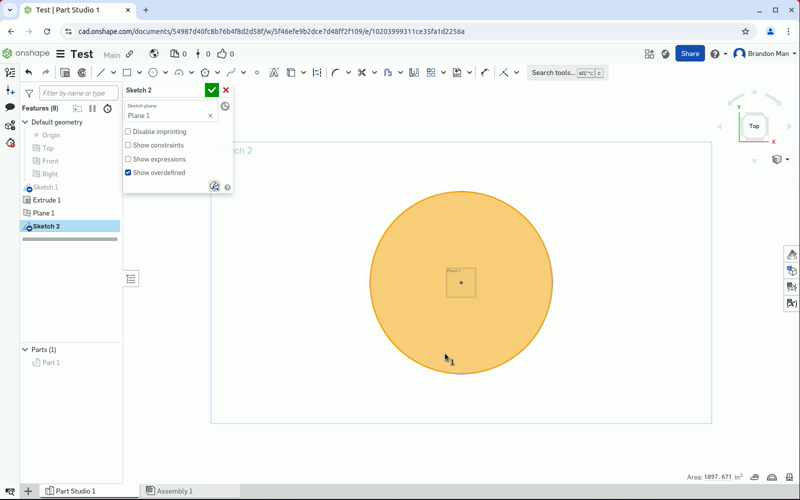
mouse_move(73, 352)
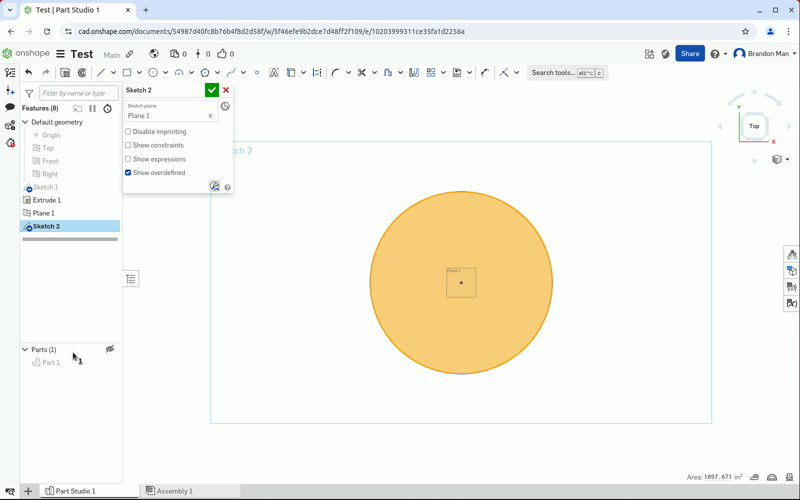
key(shift+y)
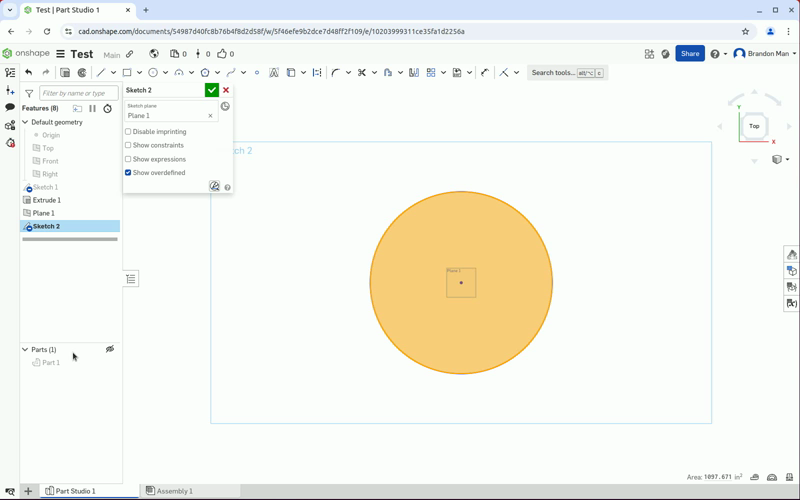
key(shift+e)
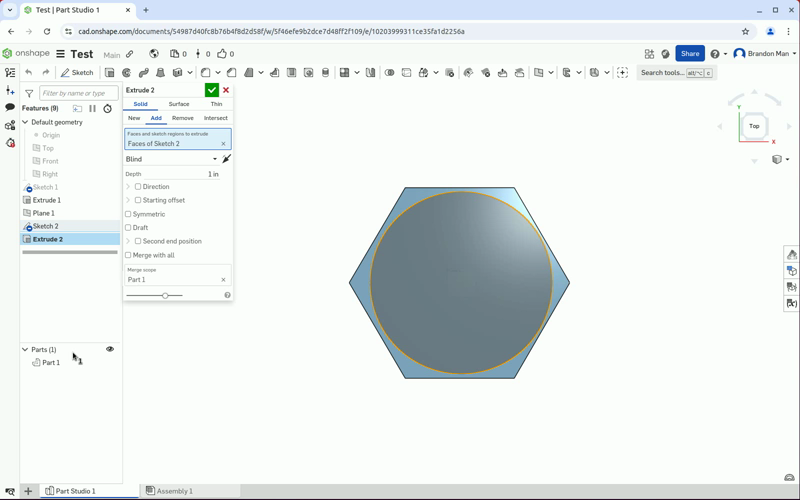
mouse_move(143, 106)
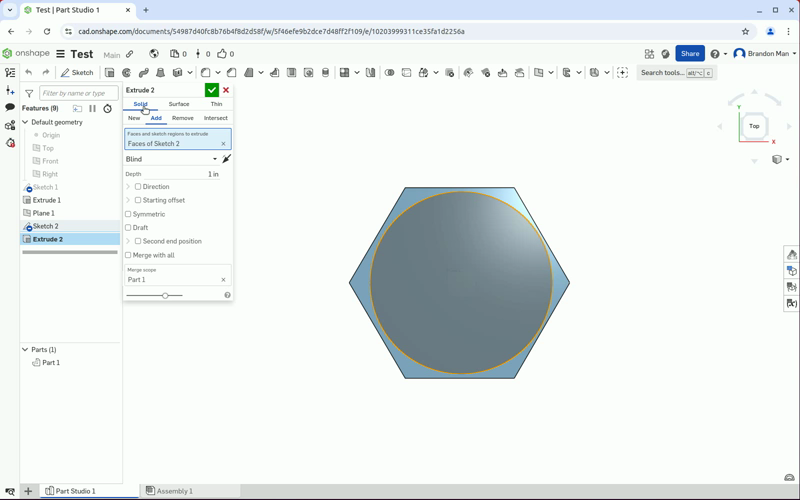
click(143, 106)
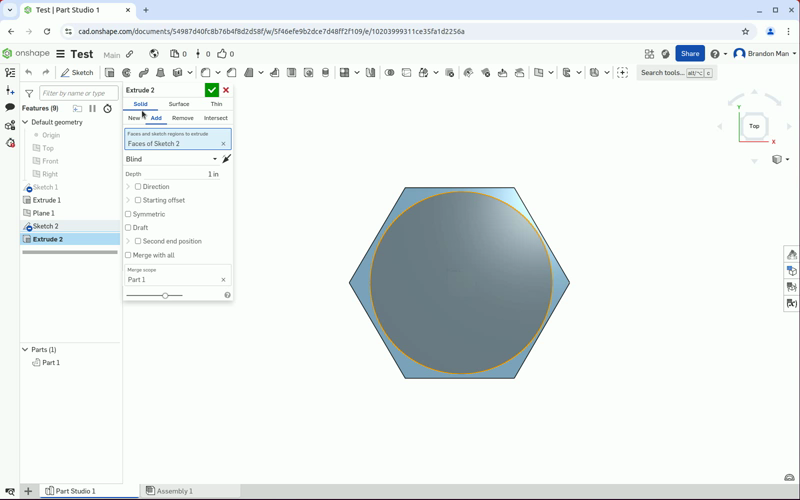
mouse_move(137, 120)
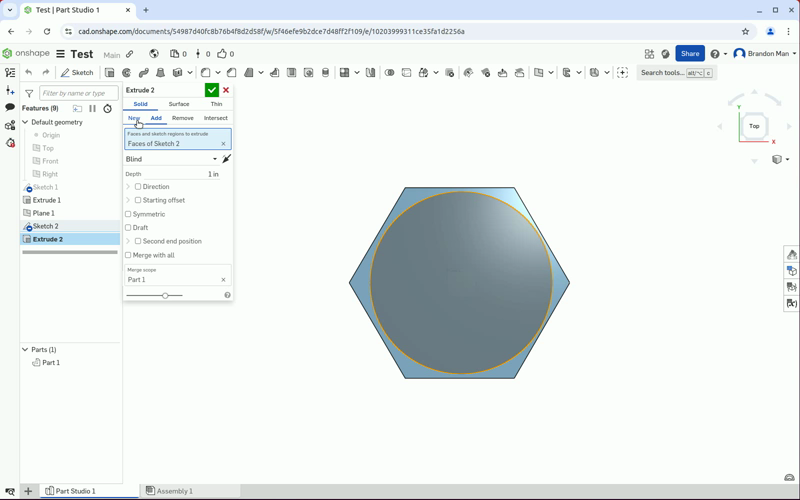
click(137, 120)
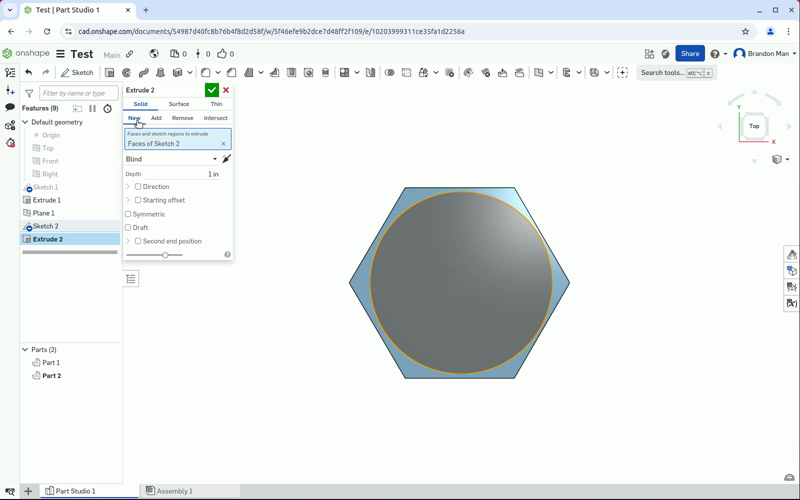
key(tab, 4)
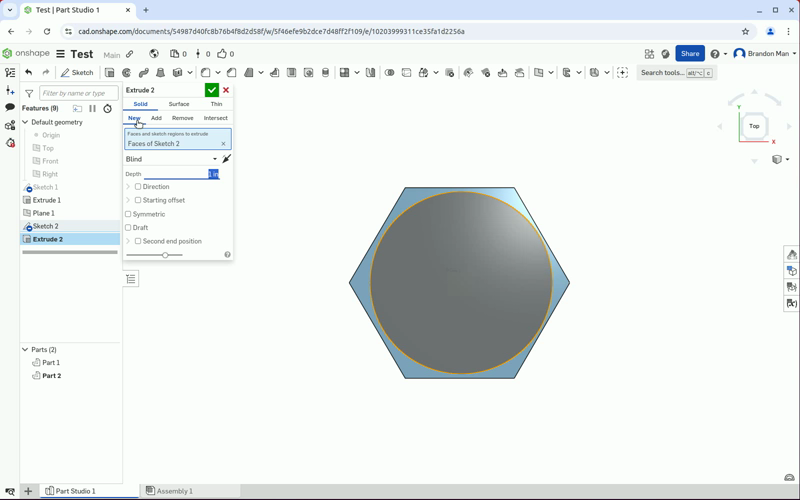
text(7.703)
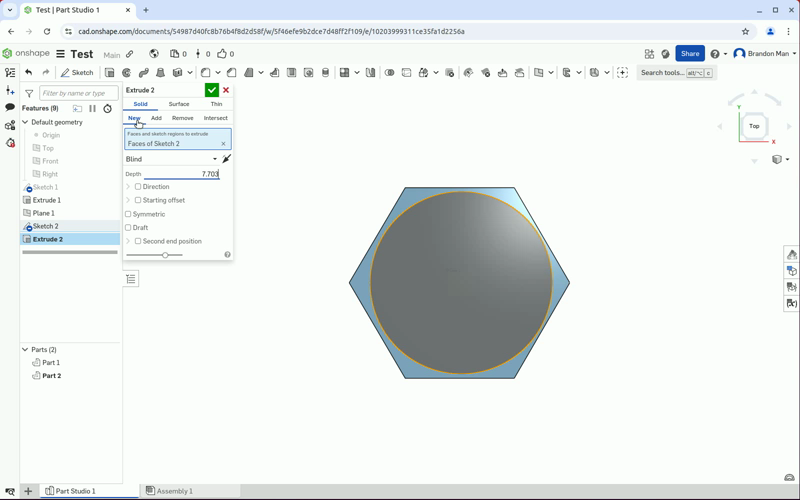
key(enter)
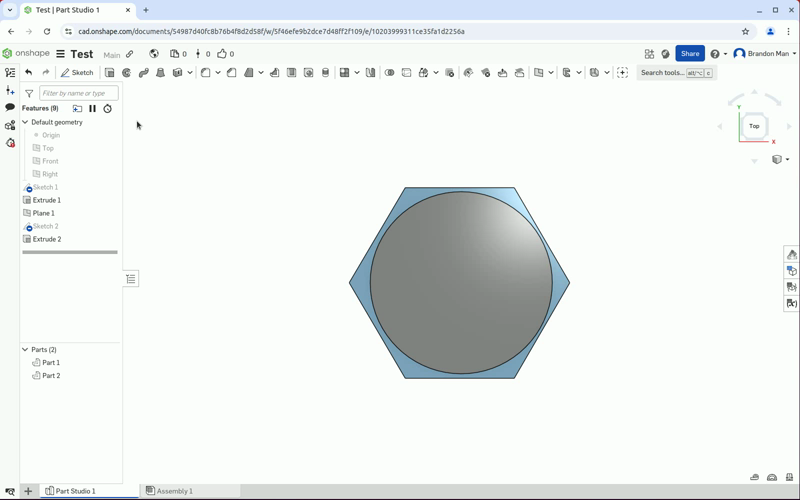
key(shift+h)
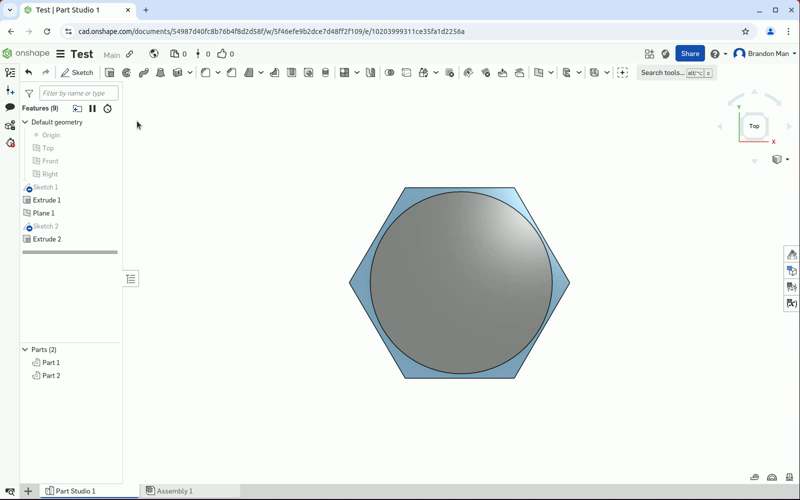
key(shift+h)
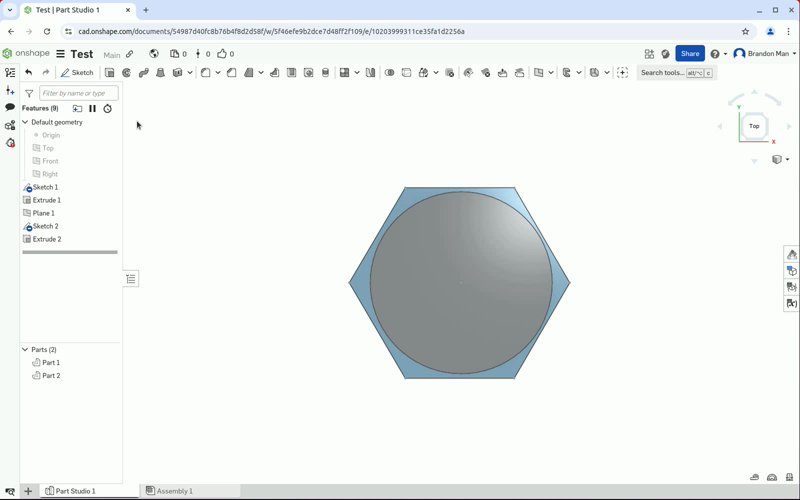
key(shift+7)
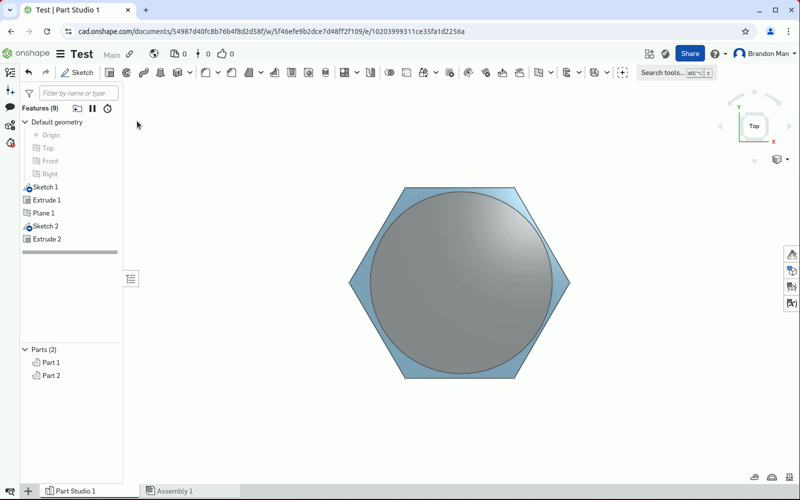
key(up, 3)
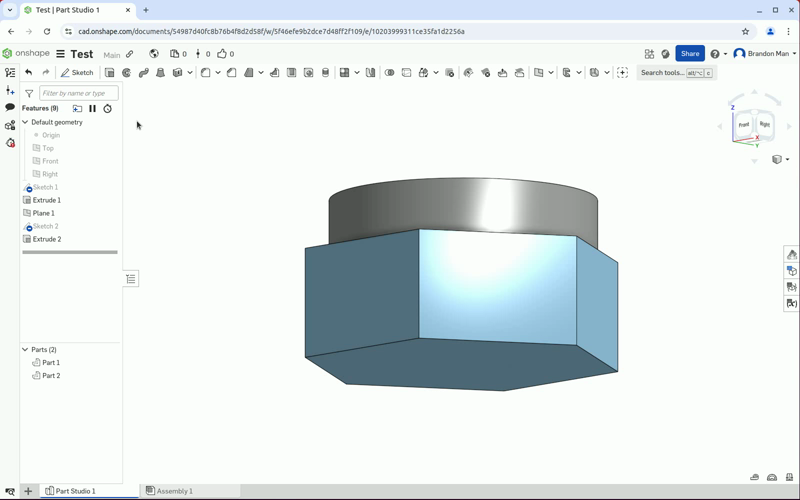
key(left, 3)
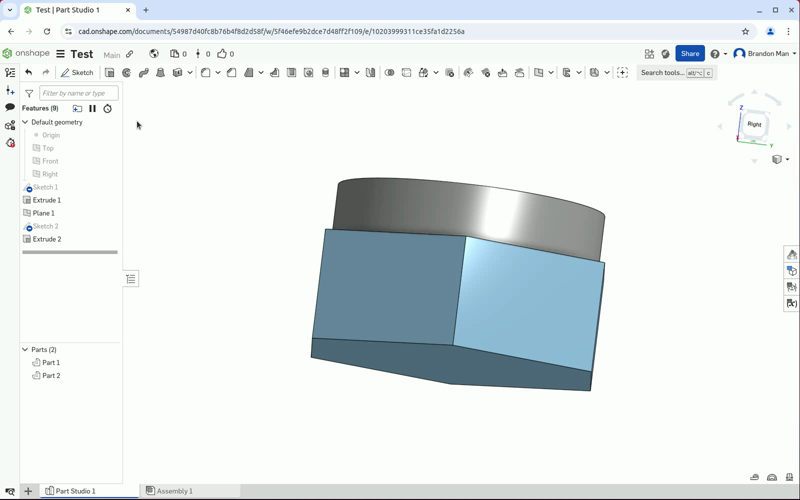
key(right, 3)
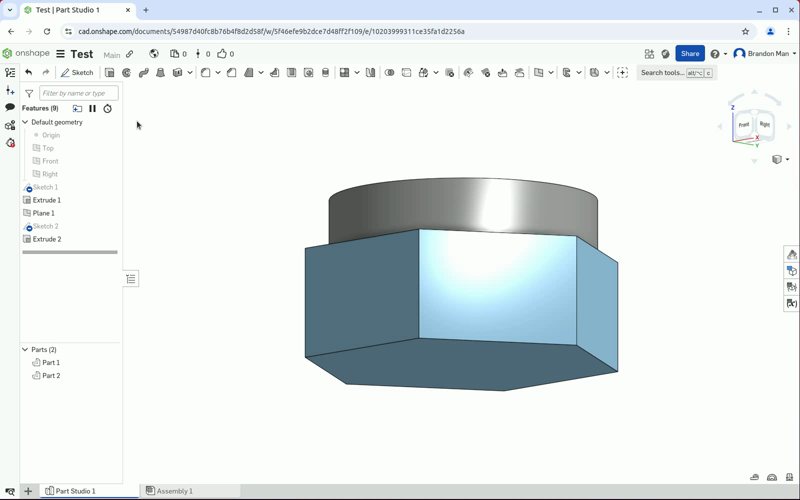
key(down, 3)
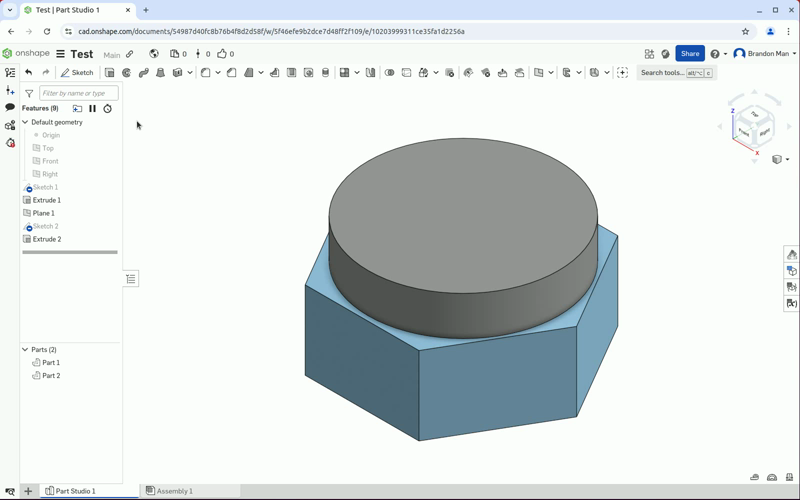
mouse_move(73, 189)
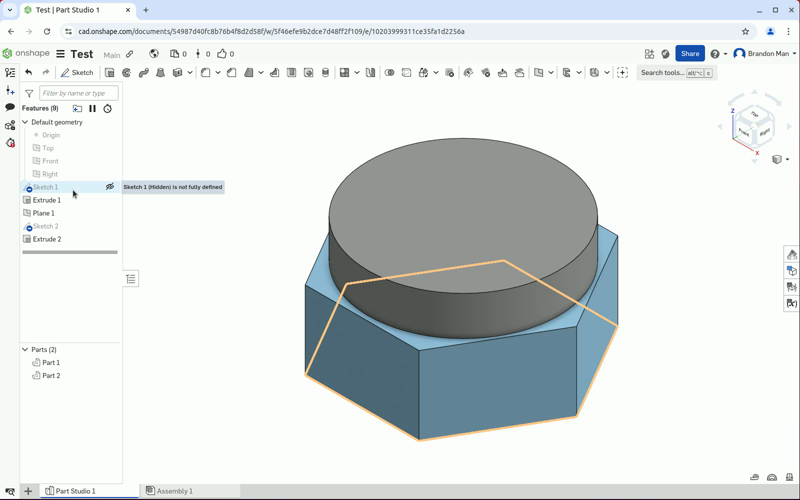
click(73, 189)